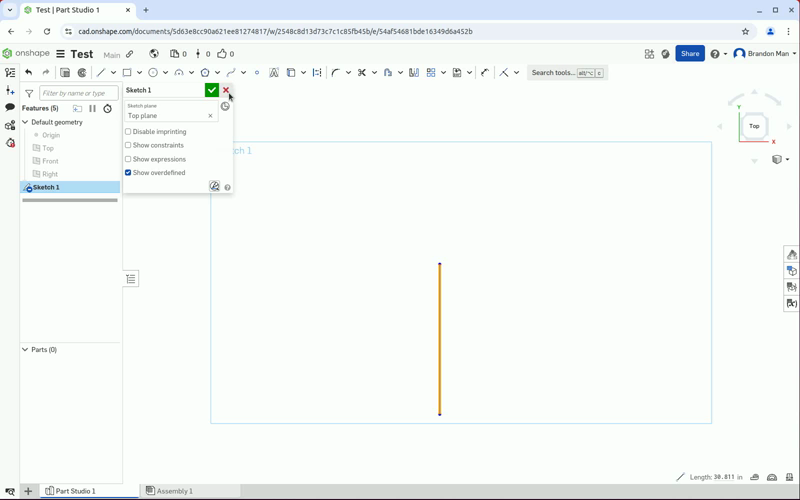
key(shift+h)
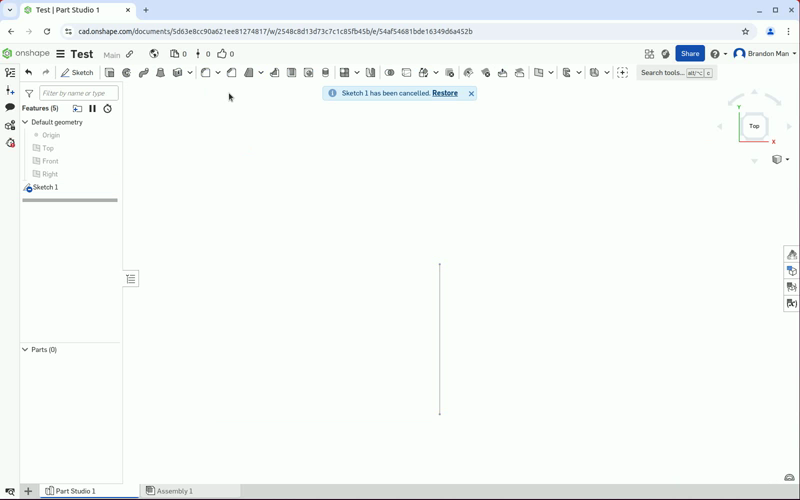
mouse_move(73, 352)
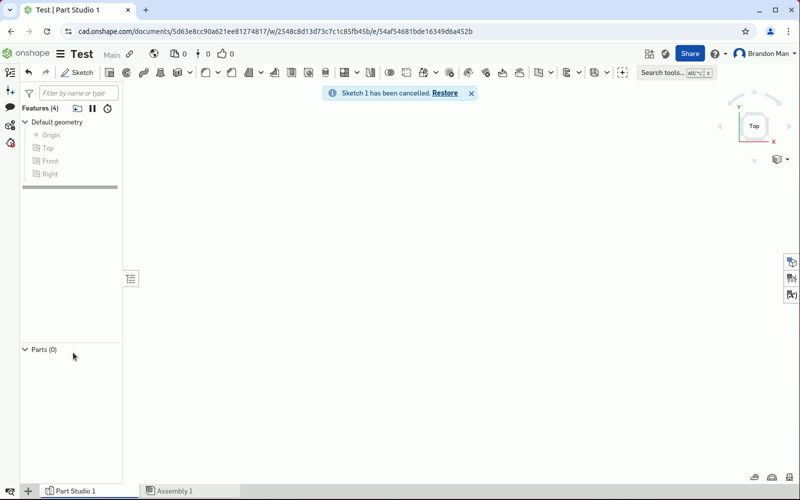
key(y)
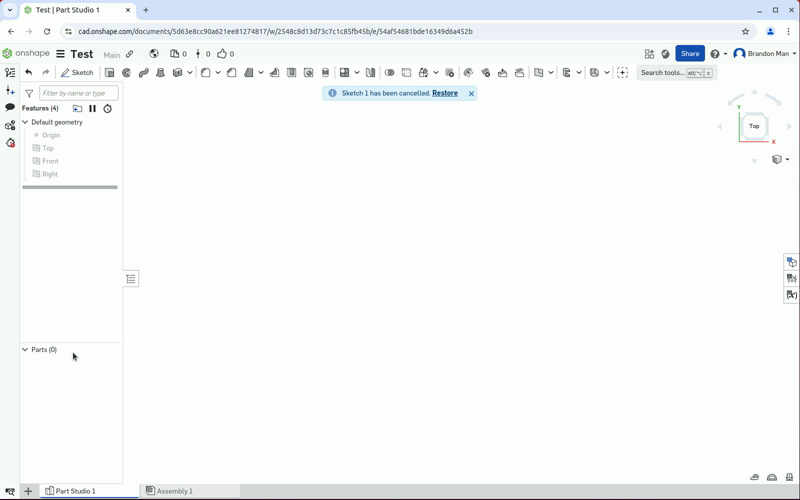
key(shift+p)
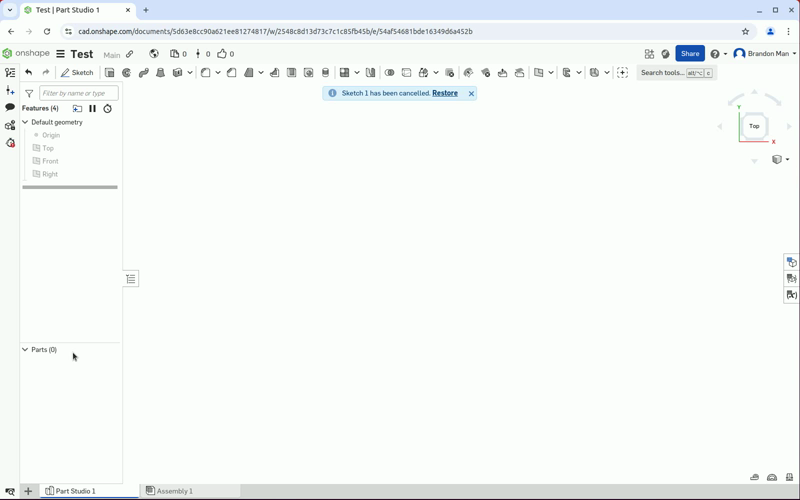
key(space)
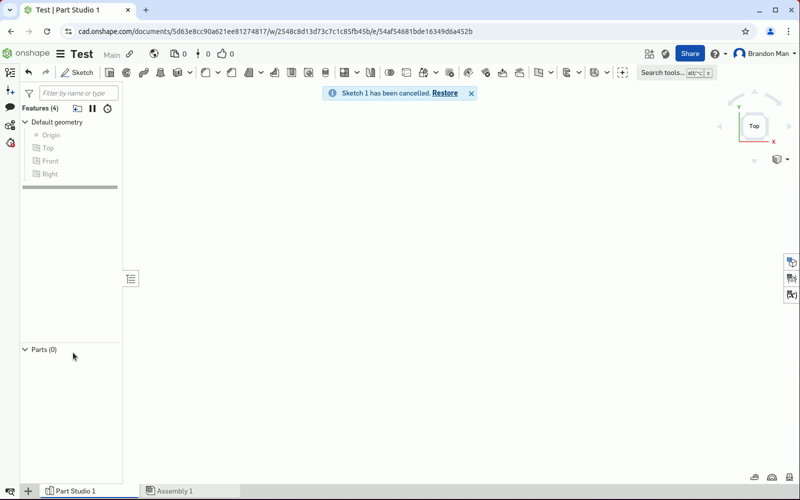
key_down(shift)
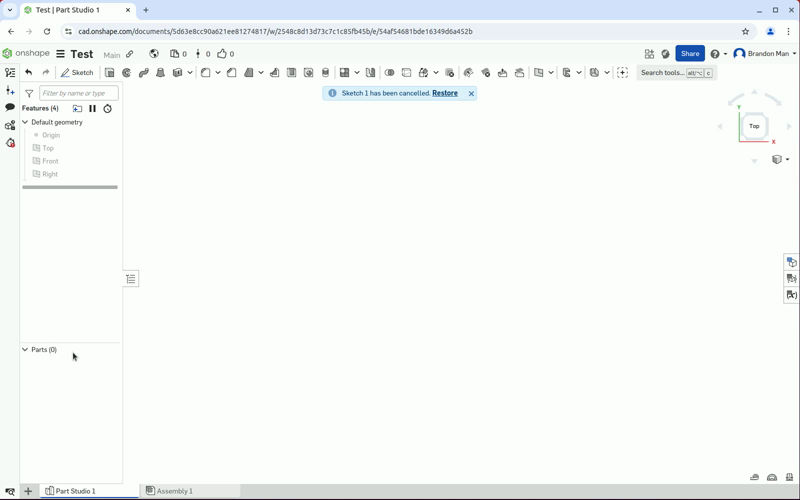
key(up)
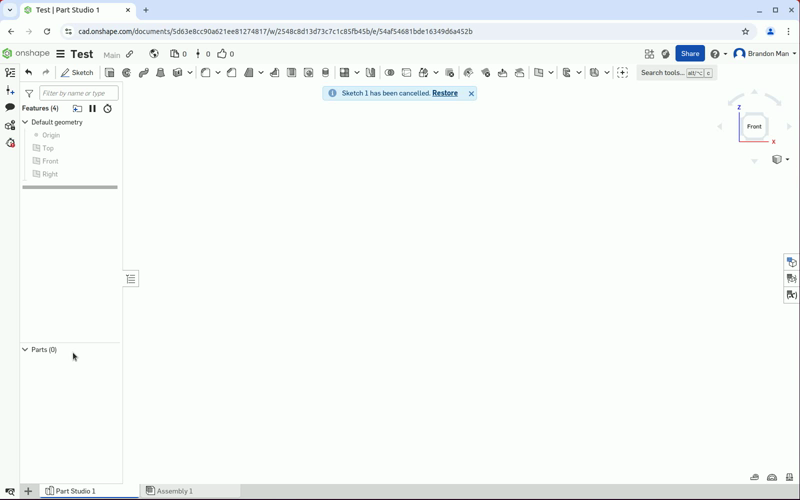
key_up(shift)
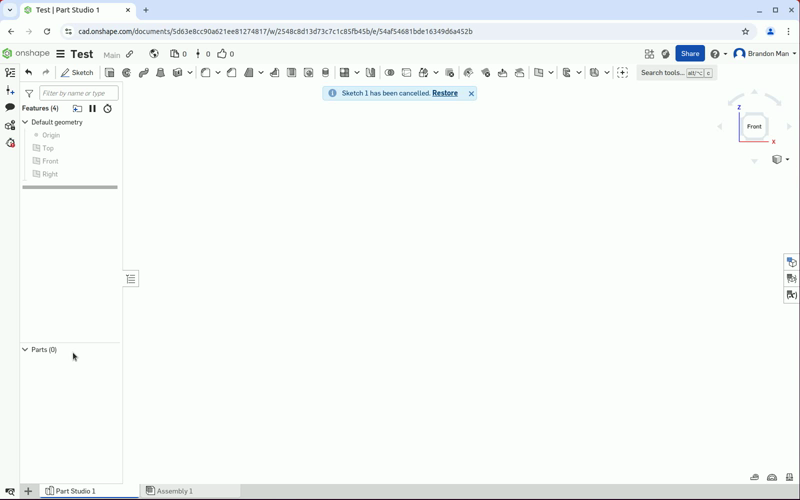
mouse_move(73, 352)
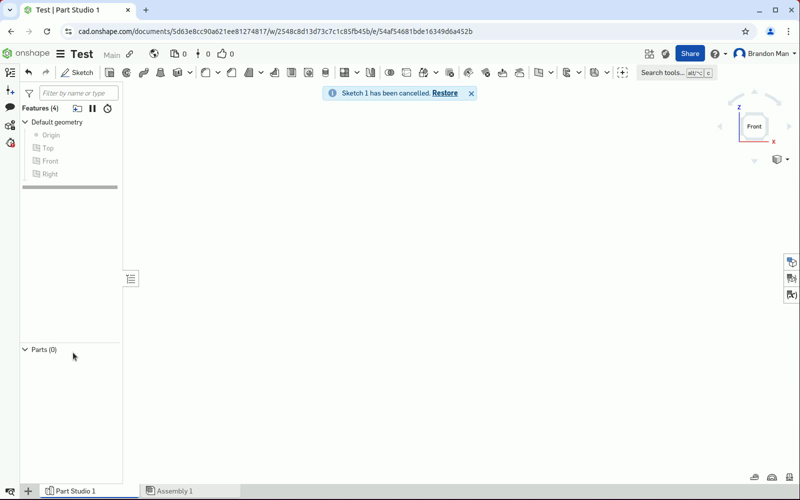
key(shift+y)
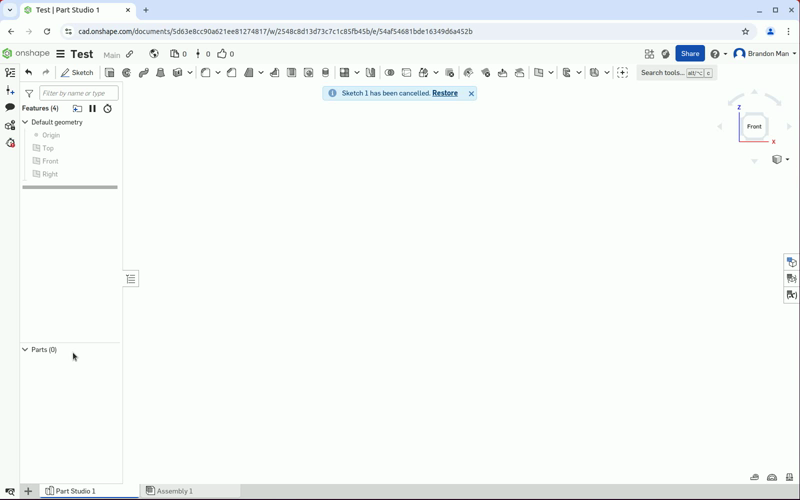
key(shift+s)
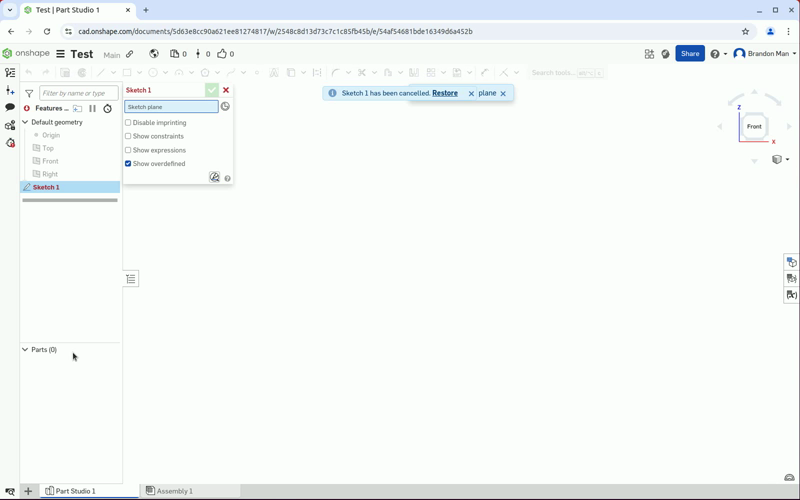
mouse_move(73, 163)
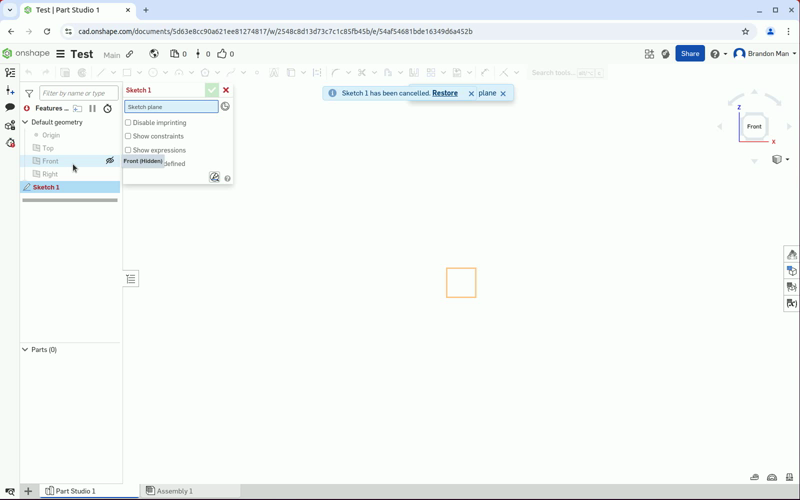
click(73, 163)
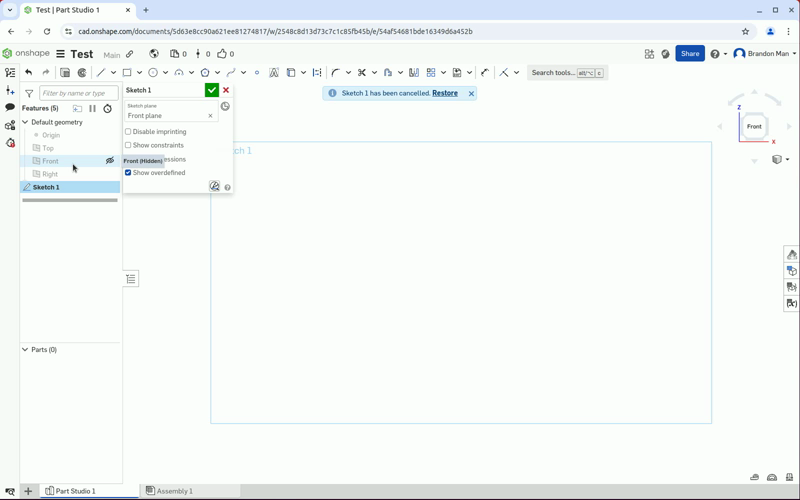
mouse_move(73, 352)
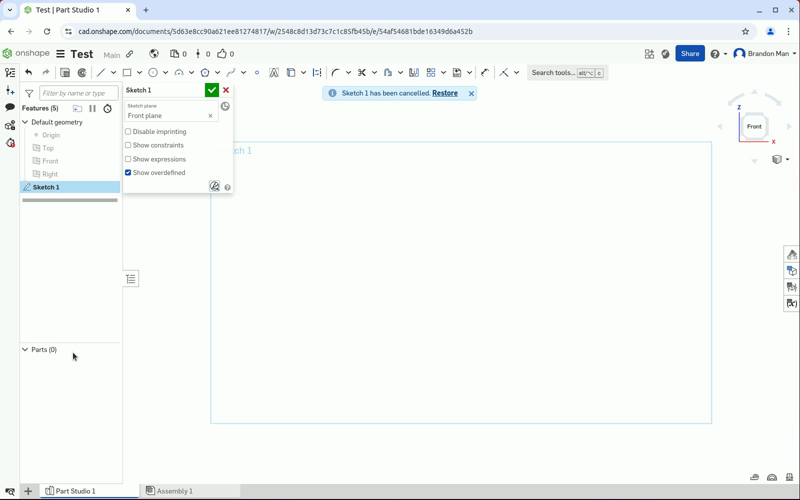
key(y)
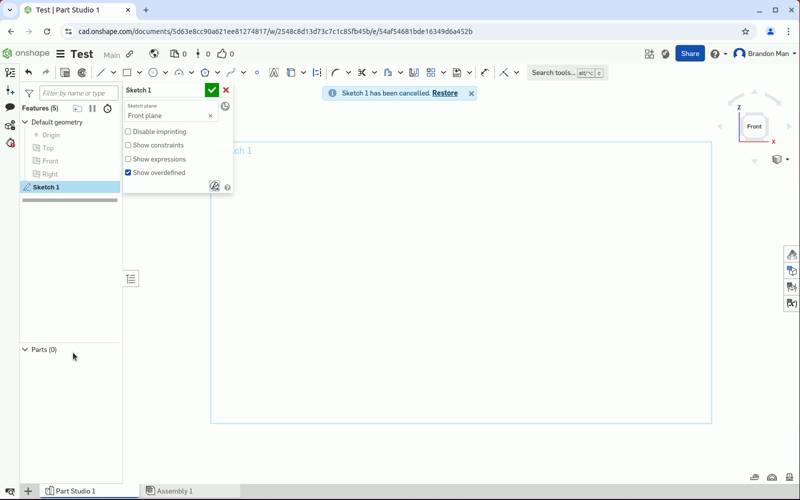
key(c)
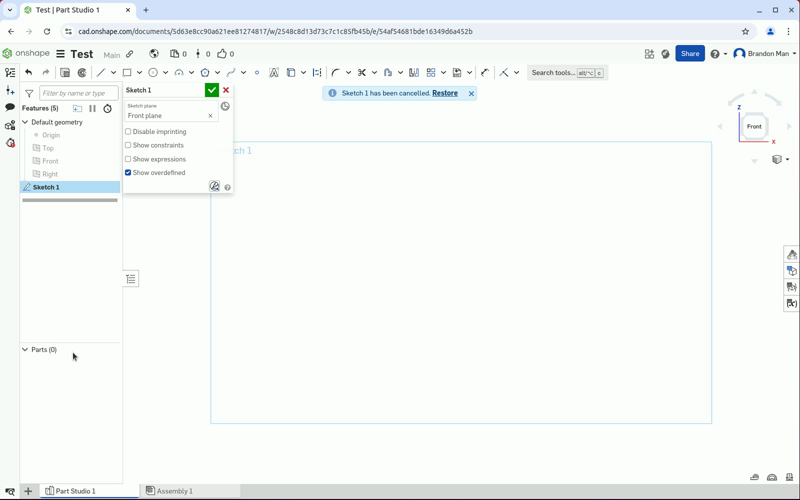
key_down(shift)
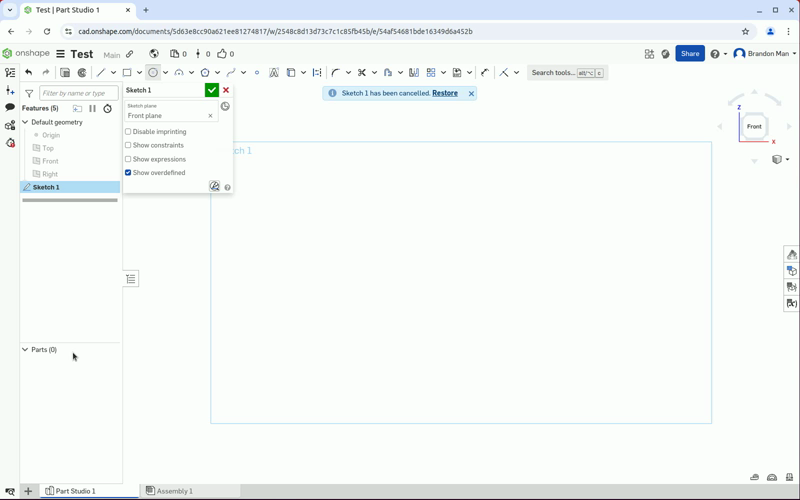
mouse_move(460, 339)
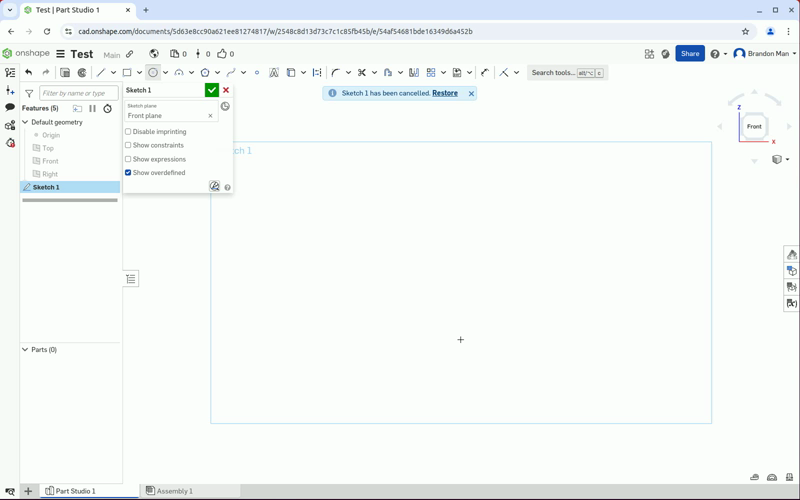
click(460, 339)
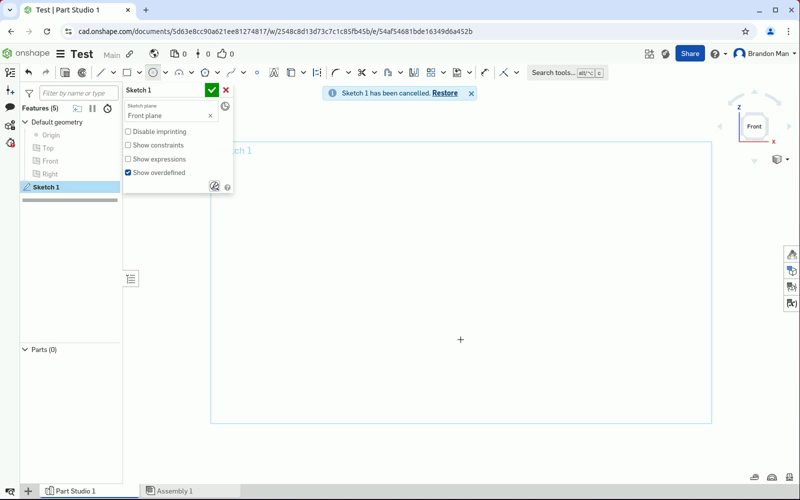
key_up(shift)
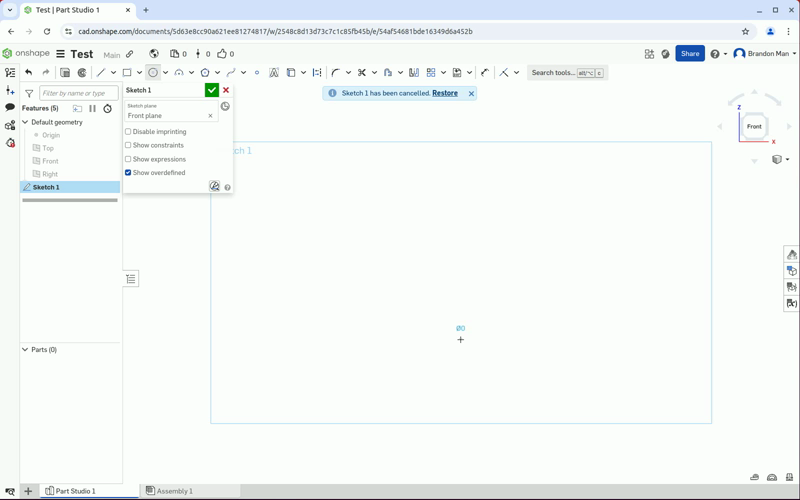
mouse_move(479, 339)
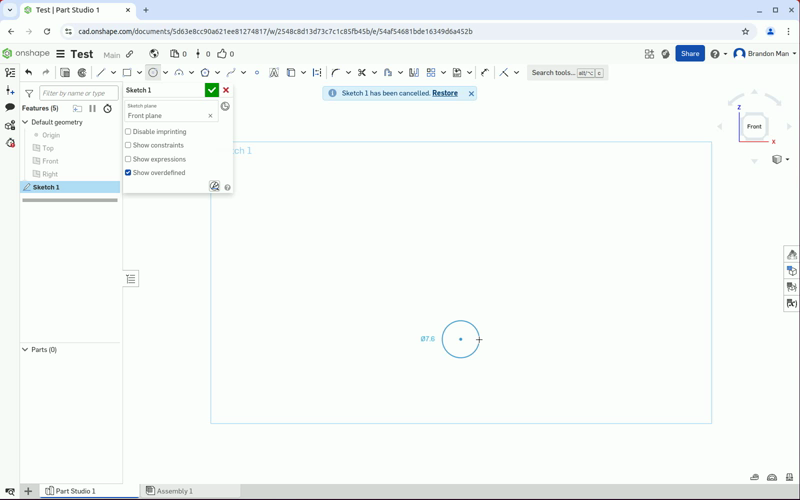
click(479, 339)
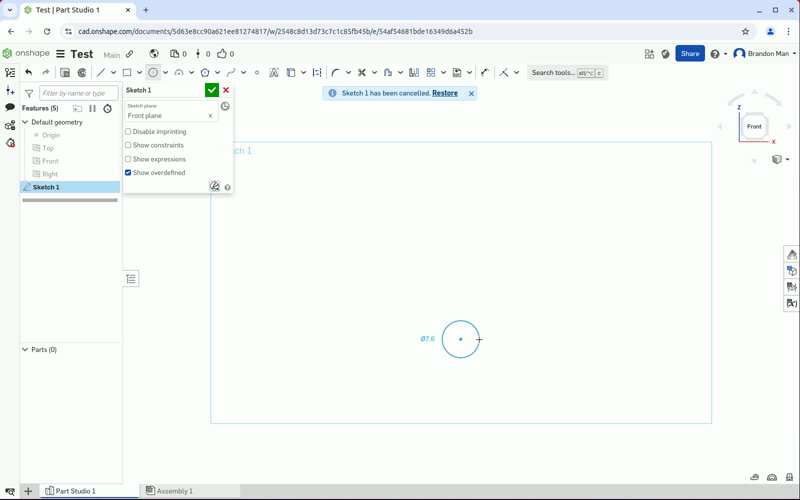
key(esc)
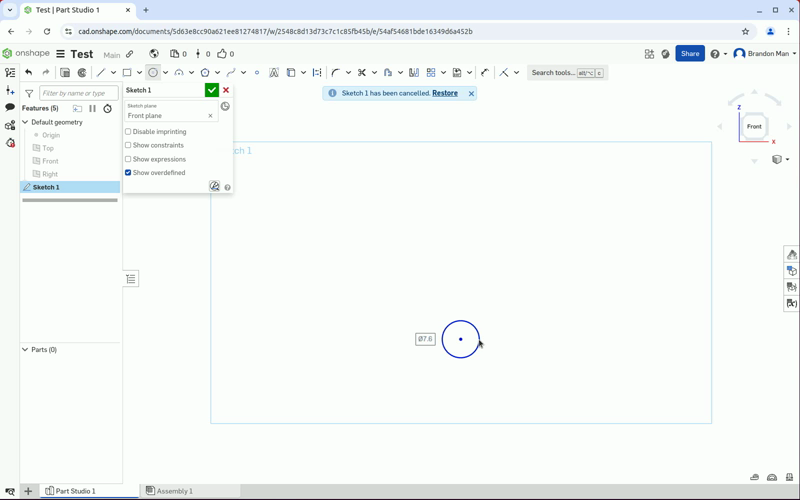
mouse_move(450, 353)
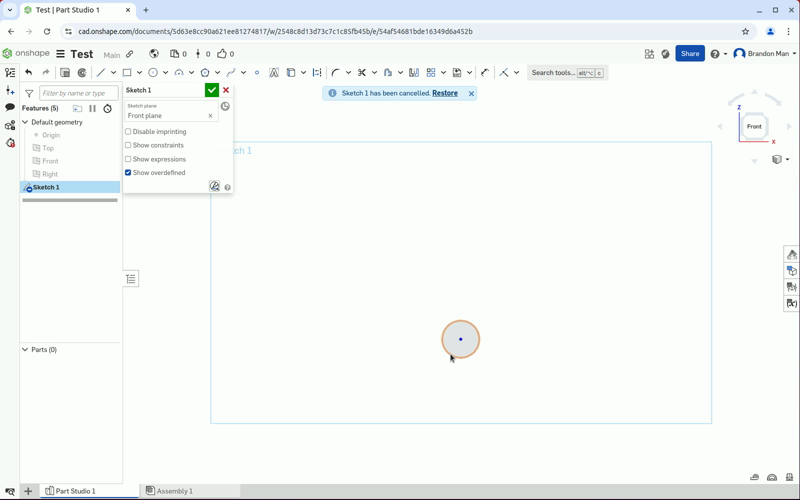
scroll(6)
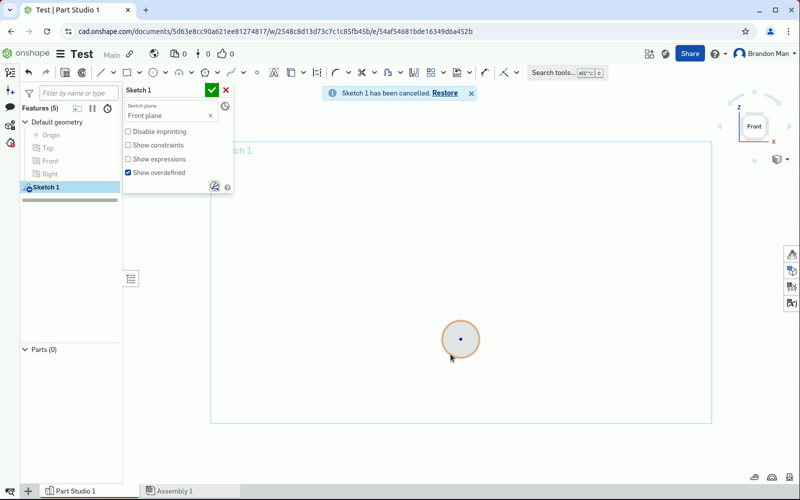
scroll(6)
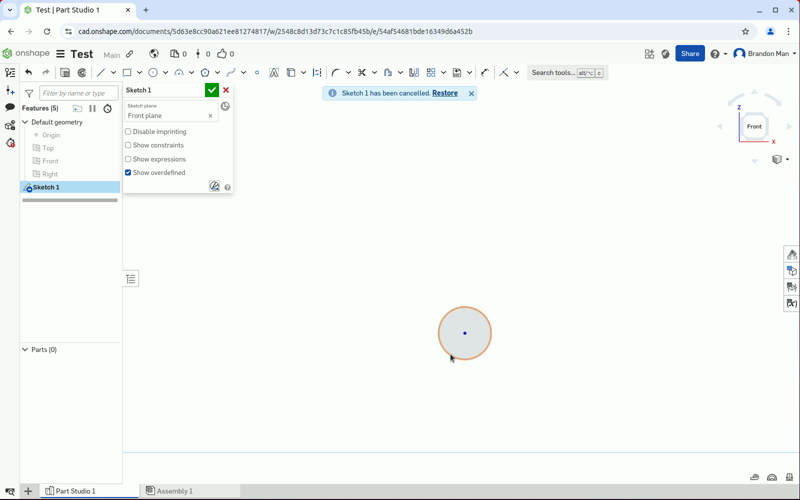
scroll(6)
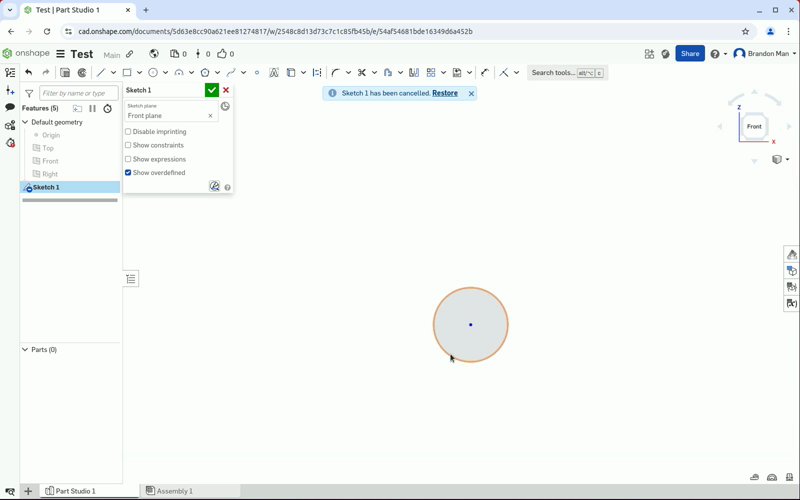
scroll(6)
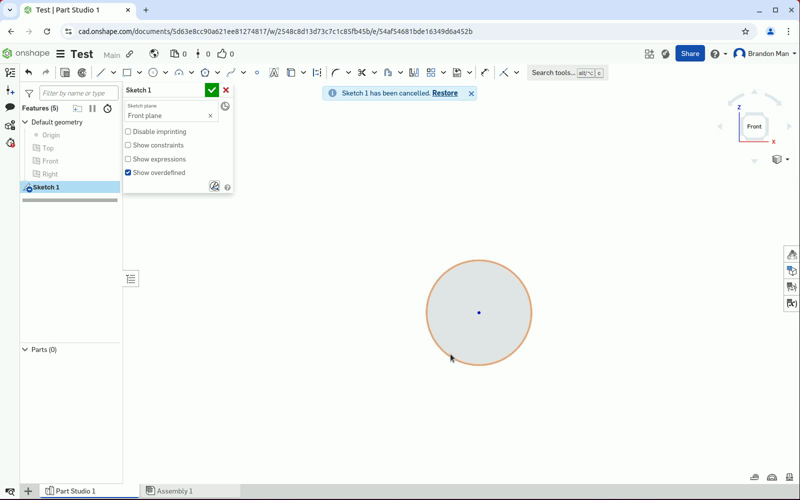
scroll(6)
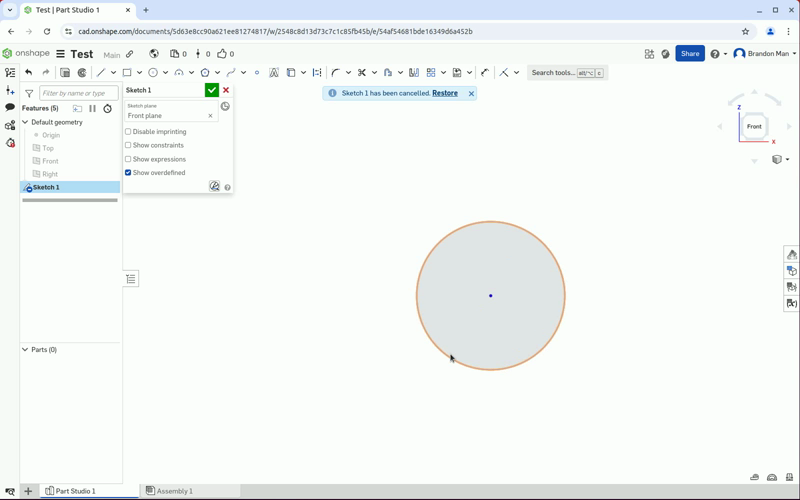
scroll(6)
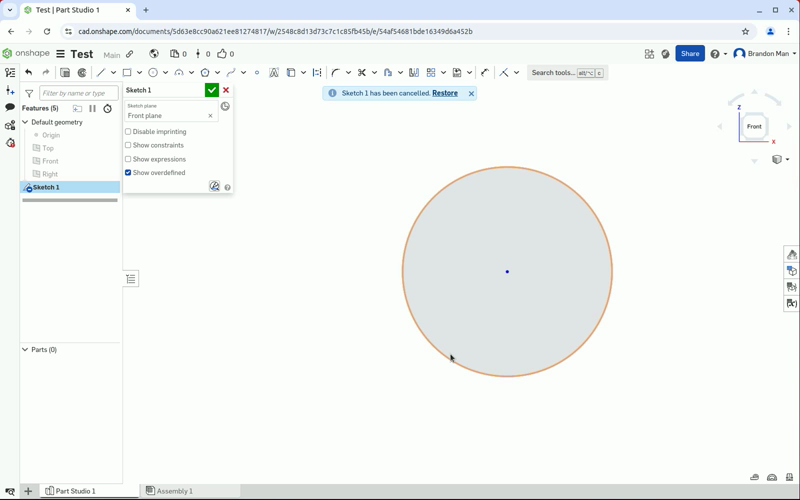
scroll(6)
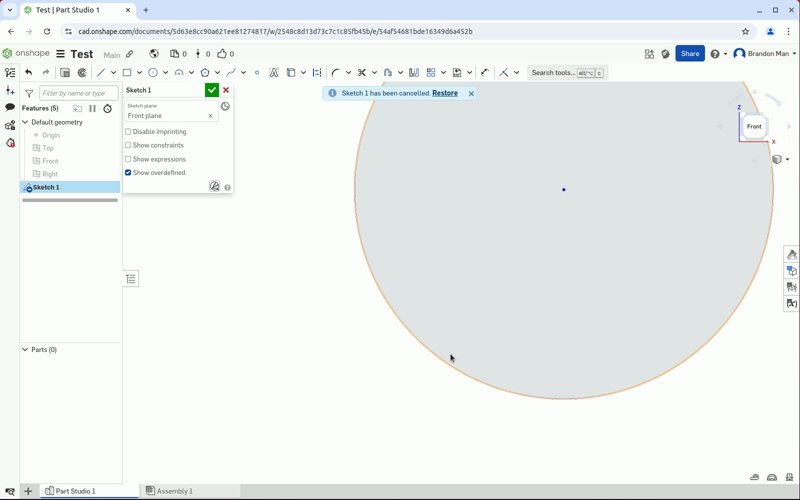
click(450, 353)
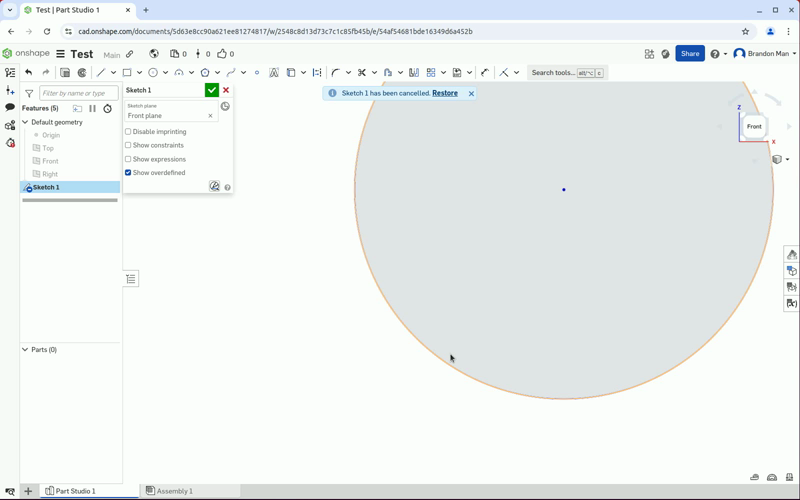
scroll(-6)
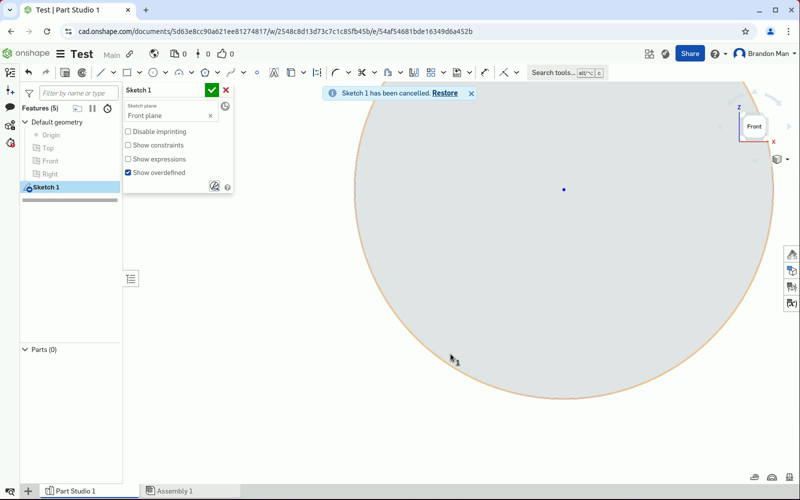
scroll(-6)
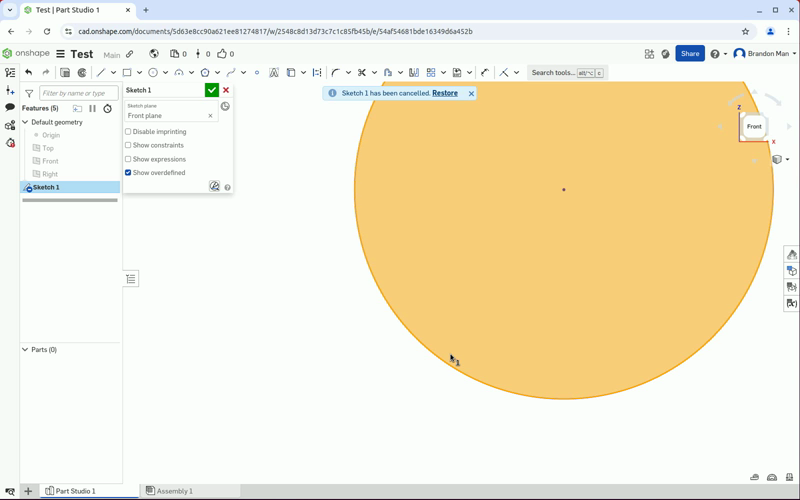
scroll(-6)
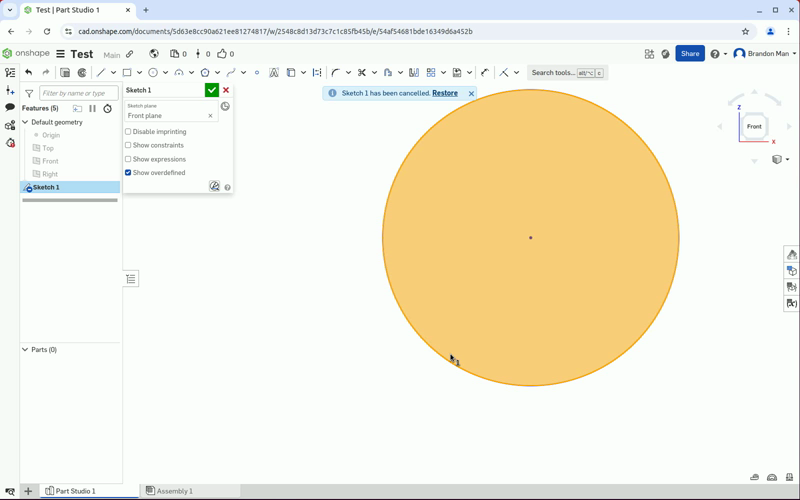
scroll(-6)
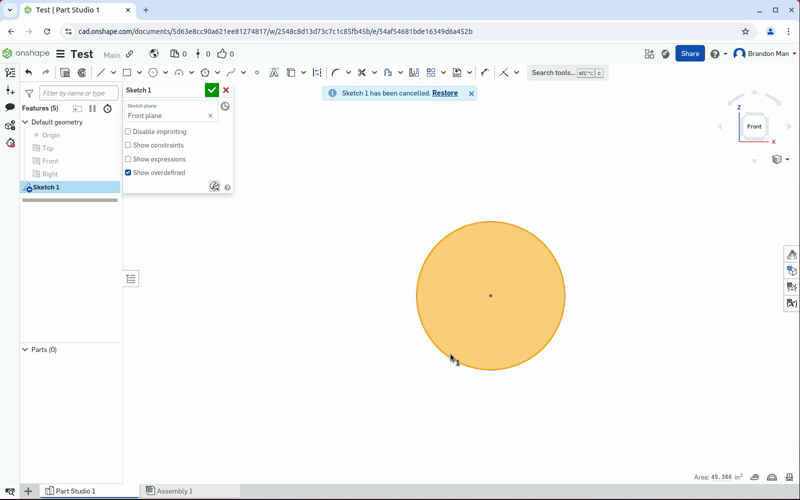
scroll(-6)
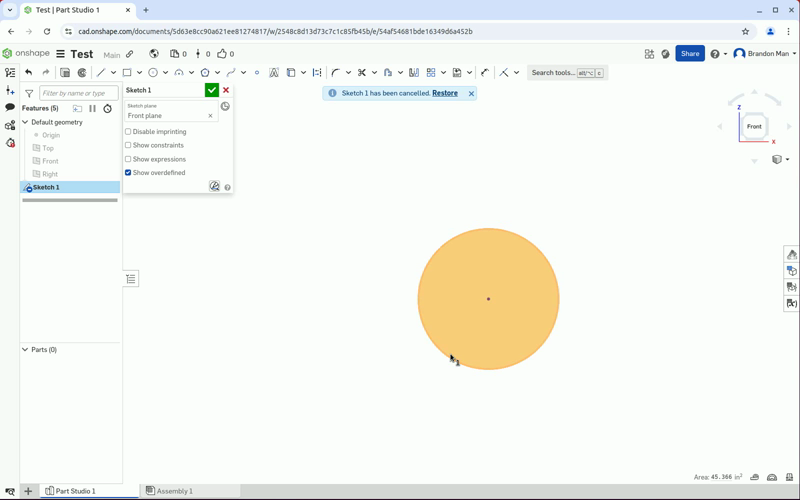
scroll(-6)
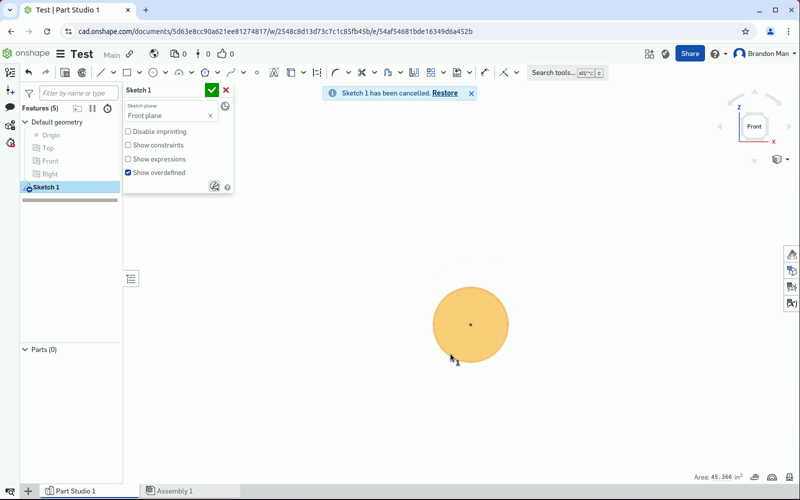
scroll(-6)
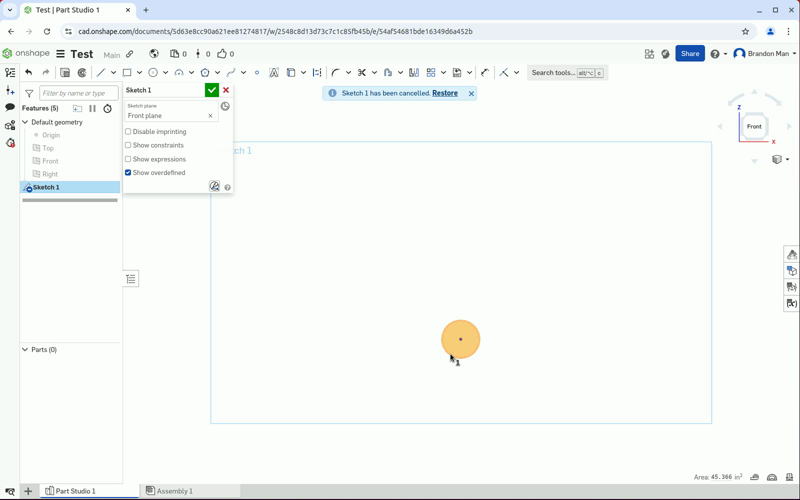
mouse_move(73, 352)
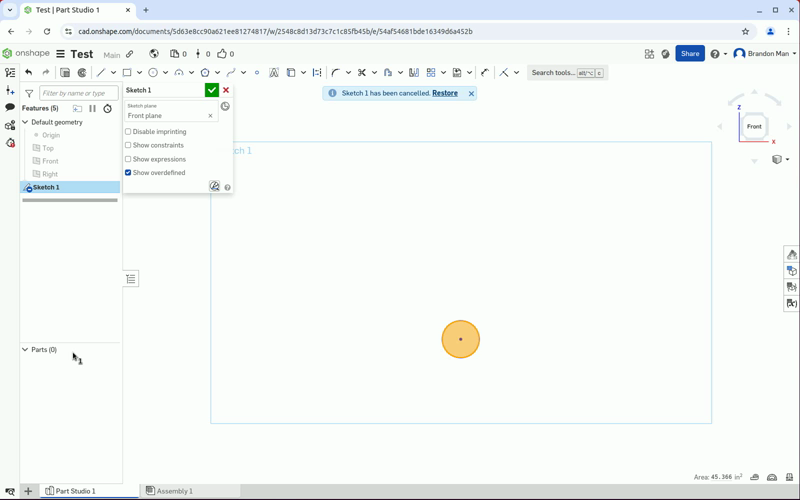
key(shift+y)
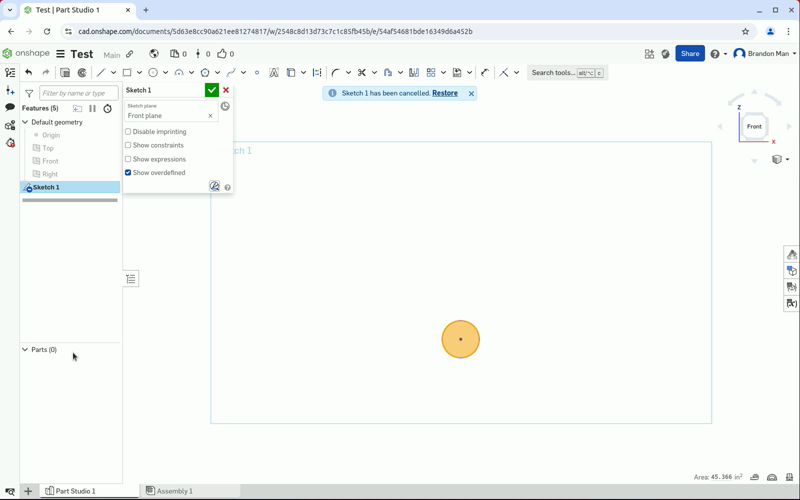
key(shift+e)
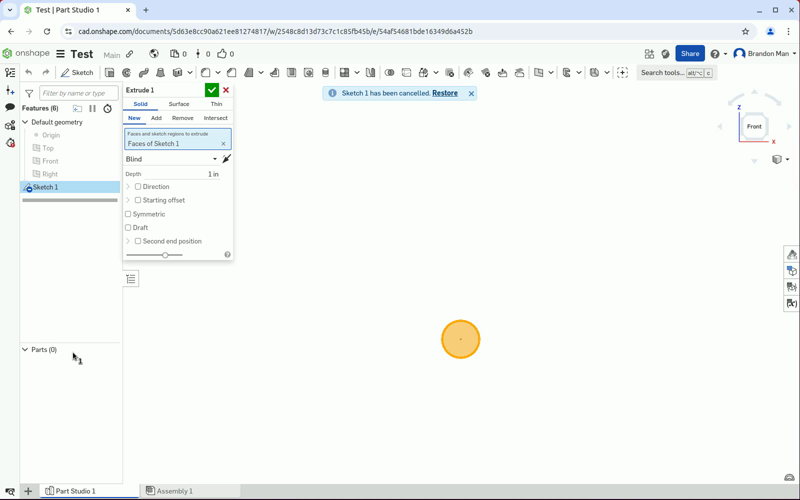
mouse_move(143, 106)
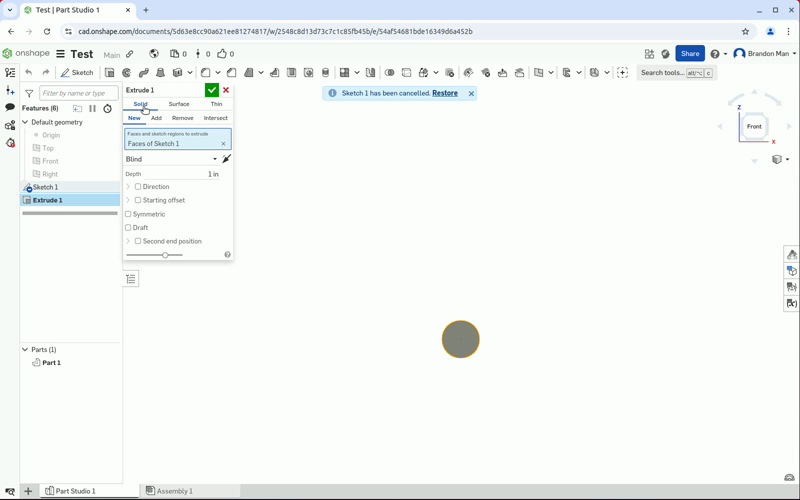
click(143, 106)
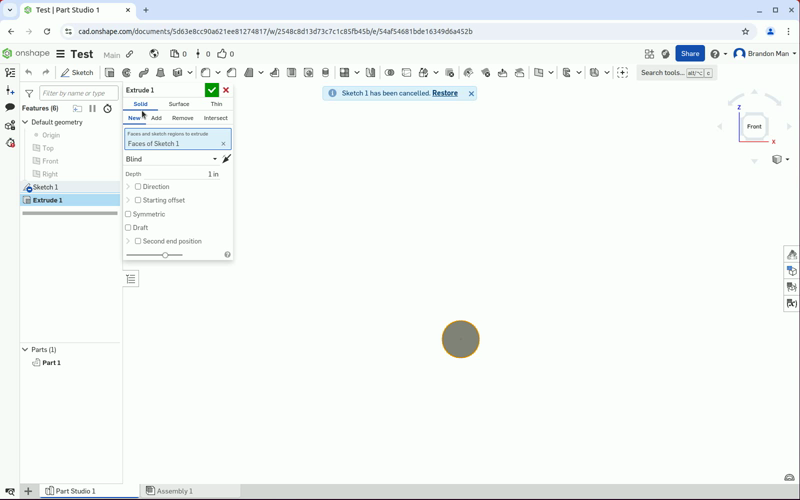
mouse_move(137, 120)
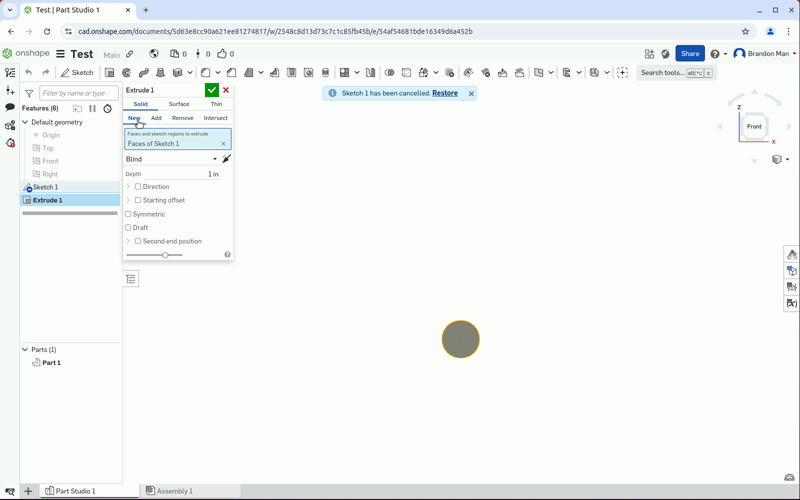
click(137, 120)
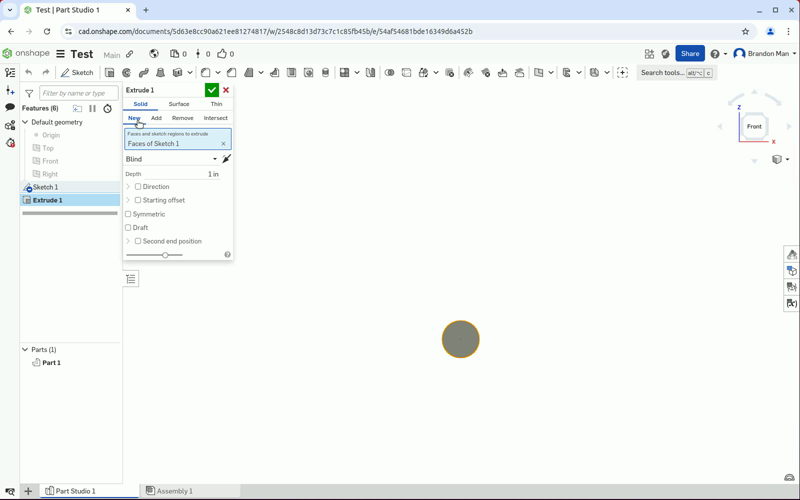
key(tab, 4)
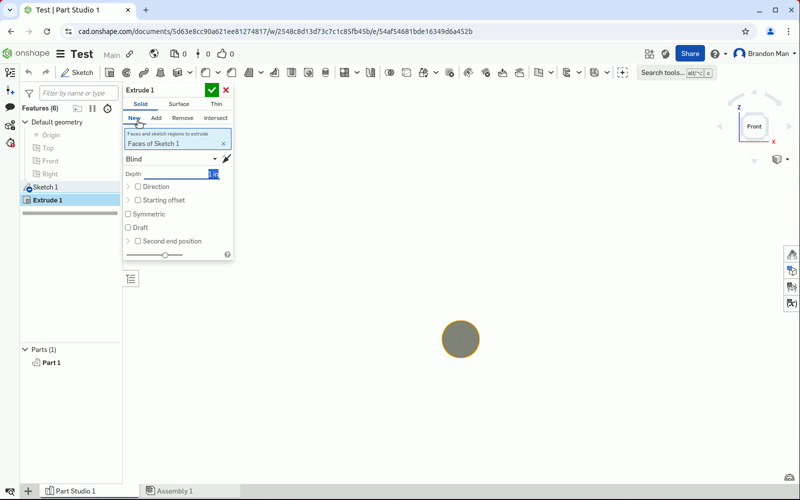
text(2.407)
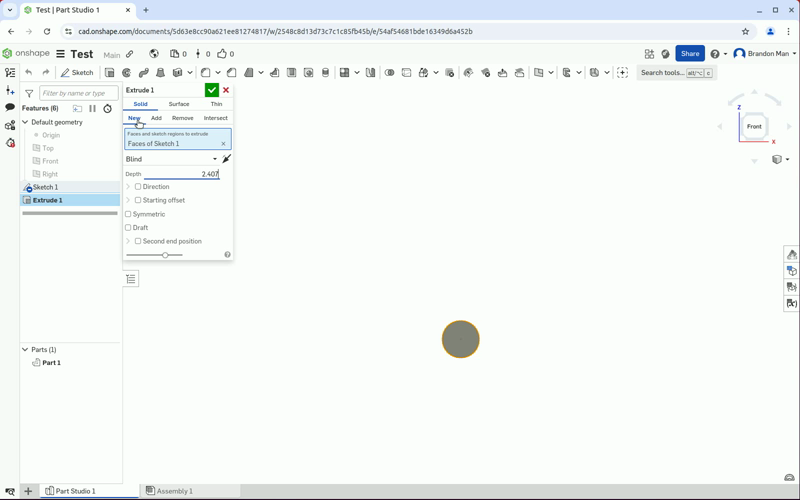
key(enter)
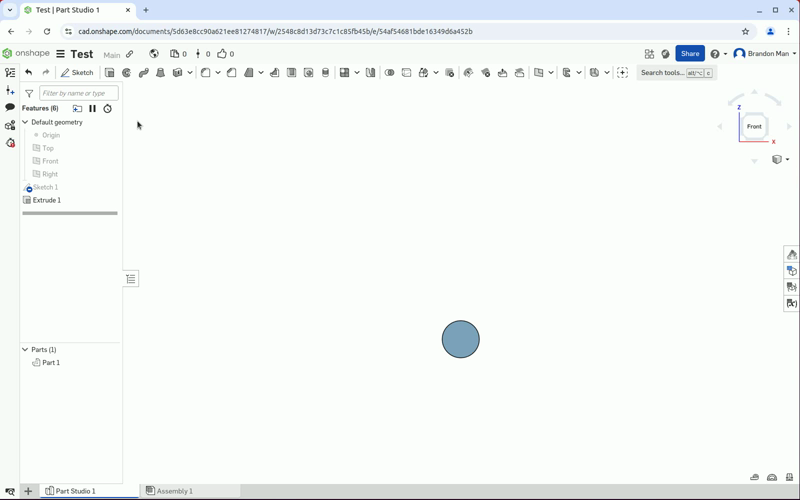
key(shift+h)
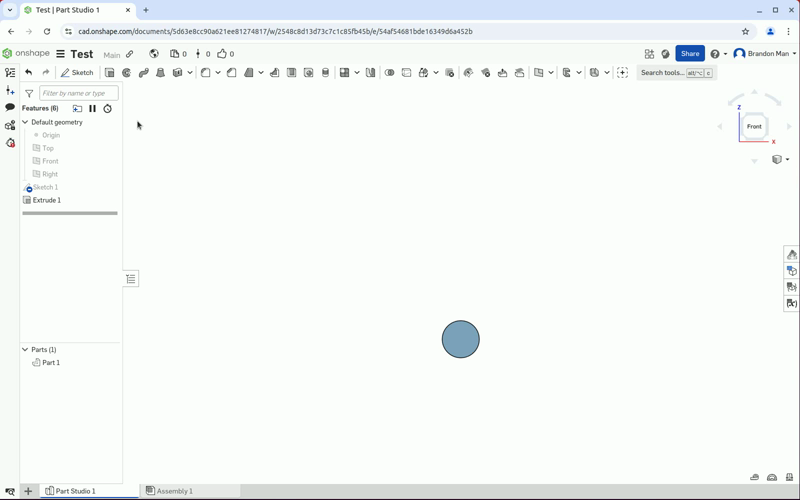
key(shift+h)
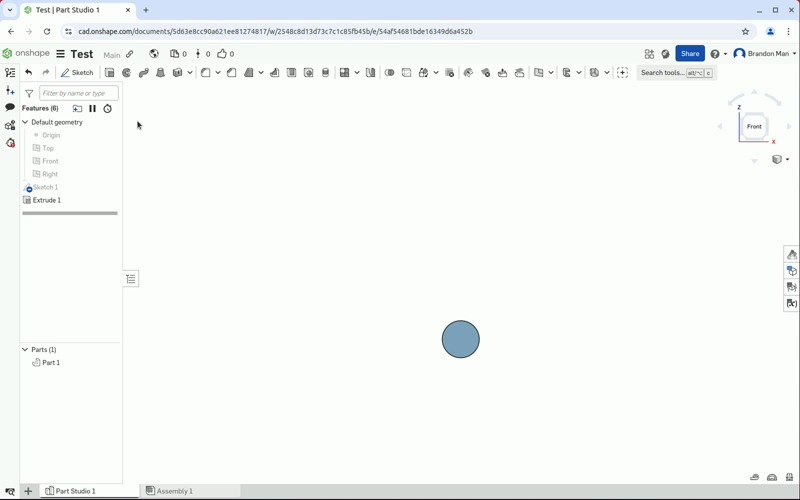
mouse_move(73, 189)
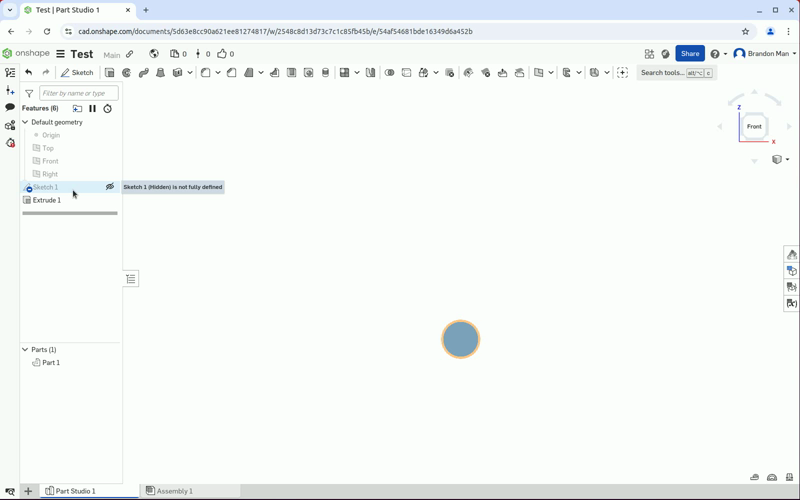
click(73, 189)
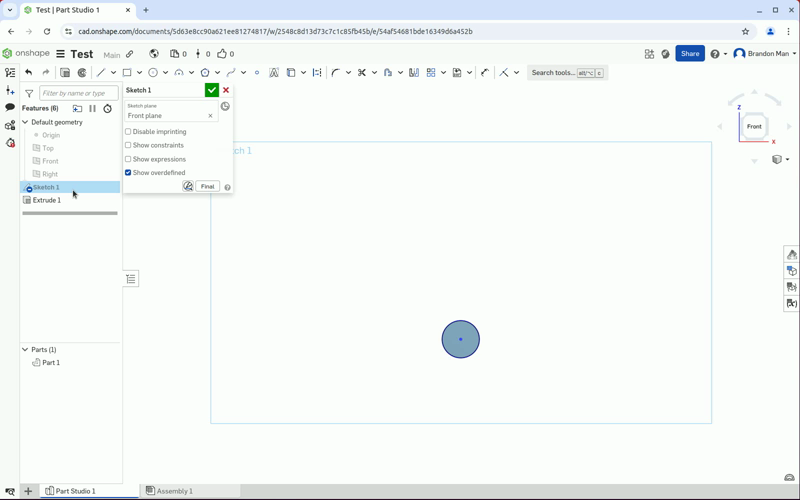
mouse_move(229, 92)
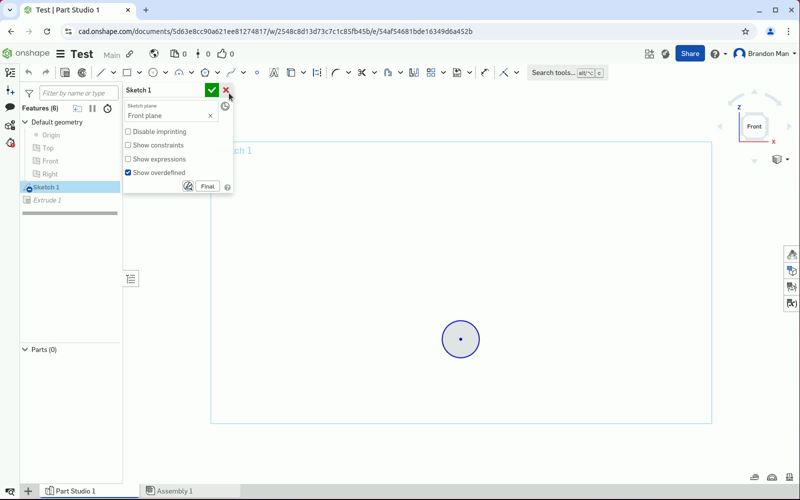
click(229, 92)
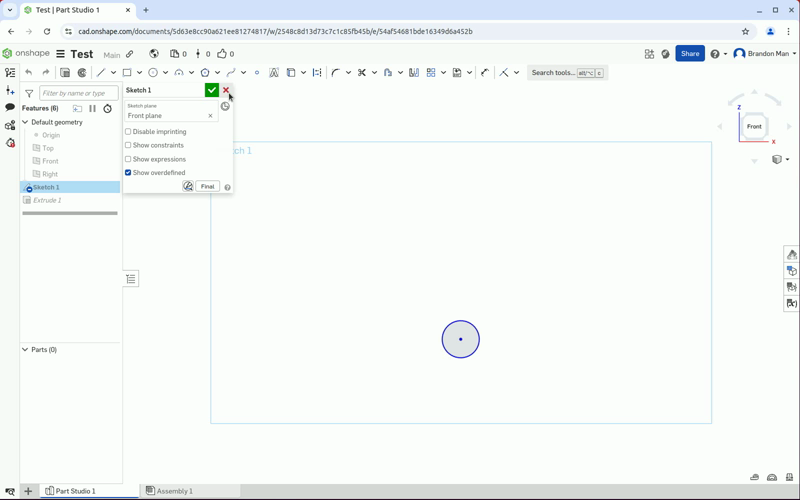
key(shift+s)
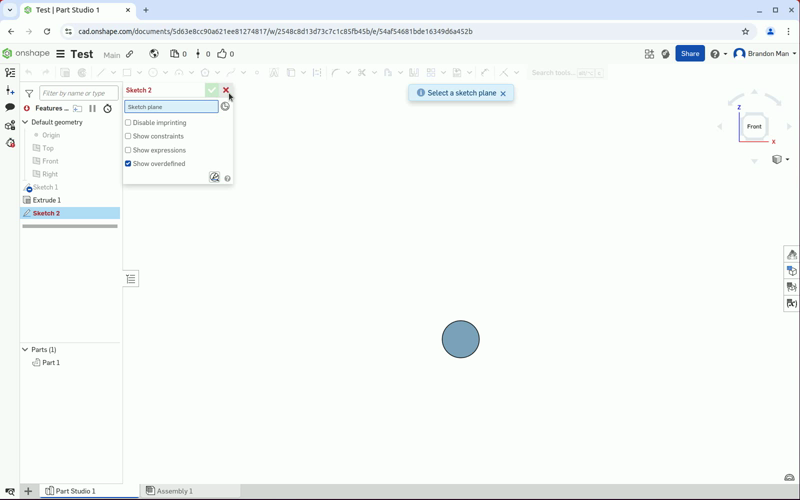
mouse_move(73, 163)
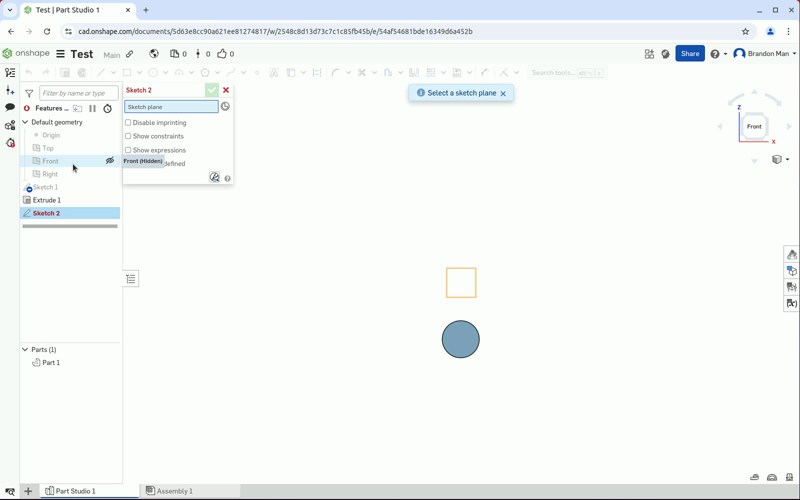
click(73, 163)
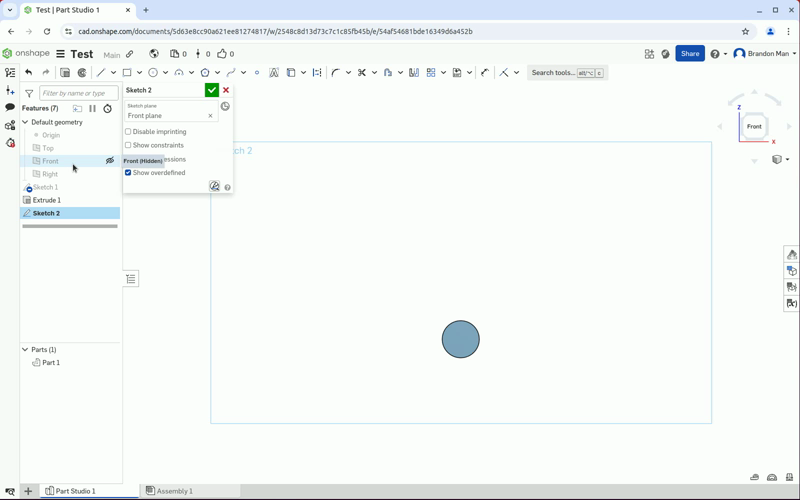
mouse_move(73, 352)
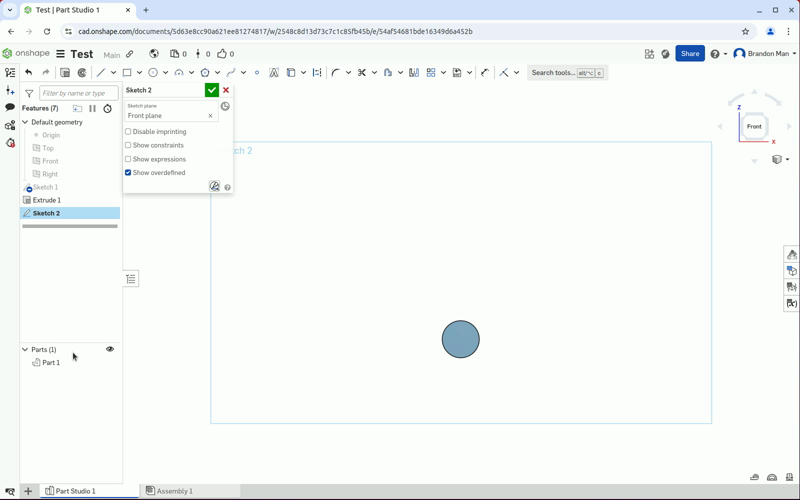
key(y)
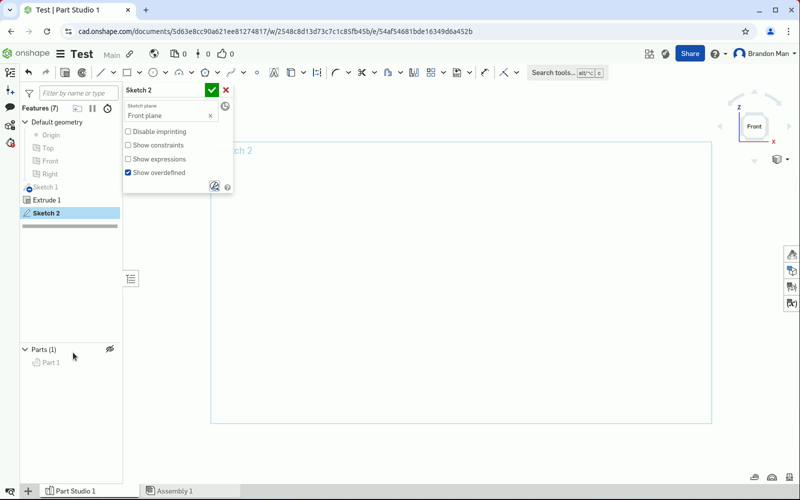
key(c)
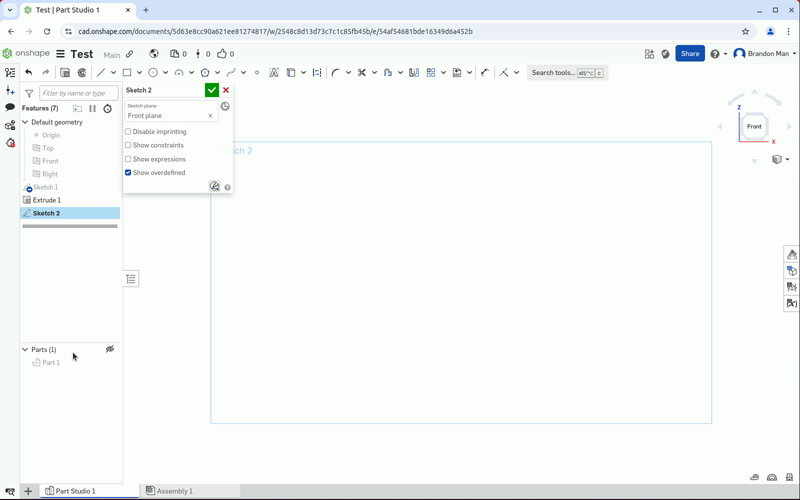
key_down(shift)
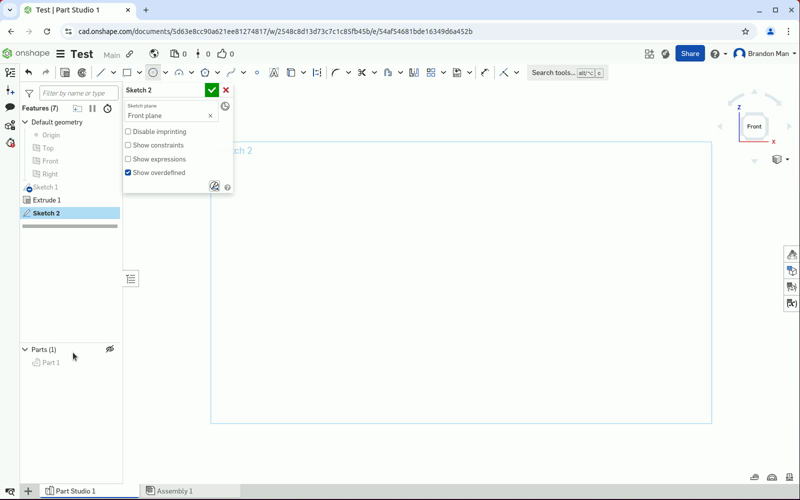
mouse_move(460, 226)
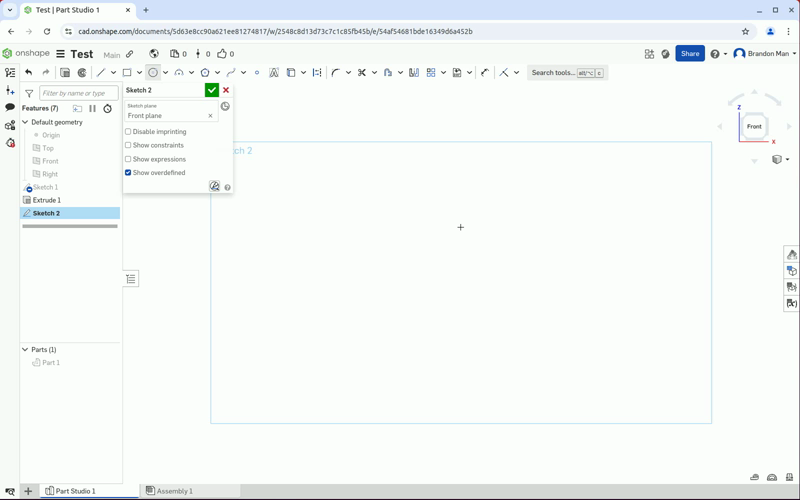
click(460, 226)
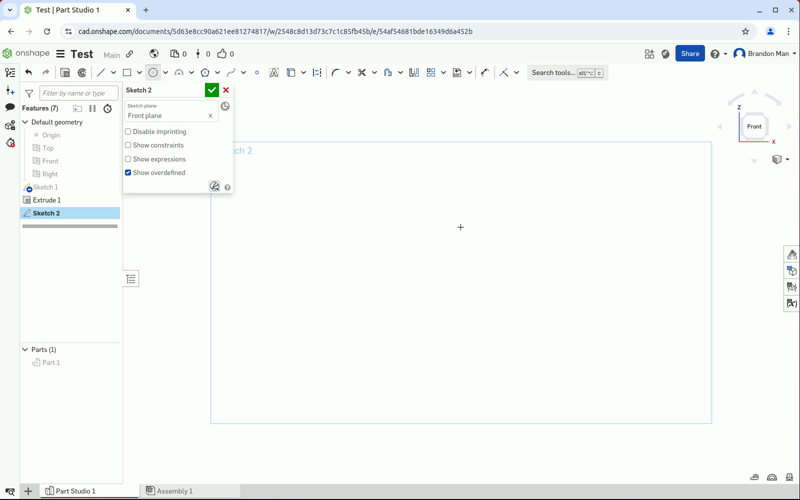
key_up(shift)
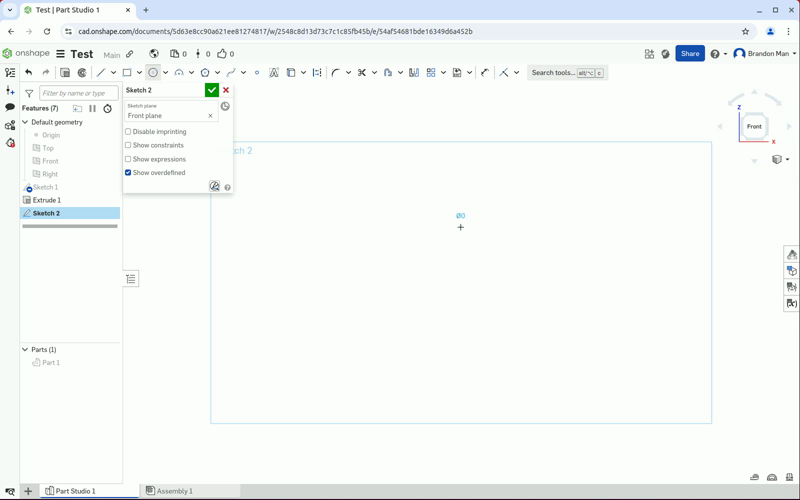
mouse_move(479, 226)
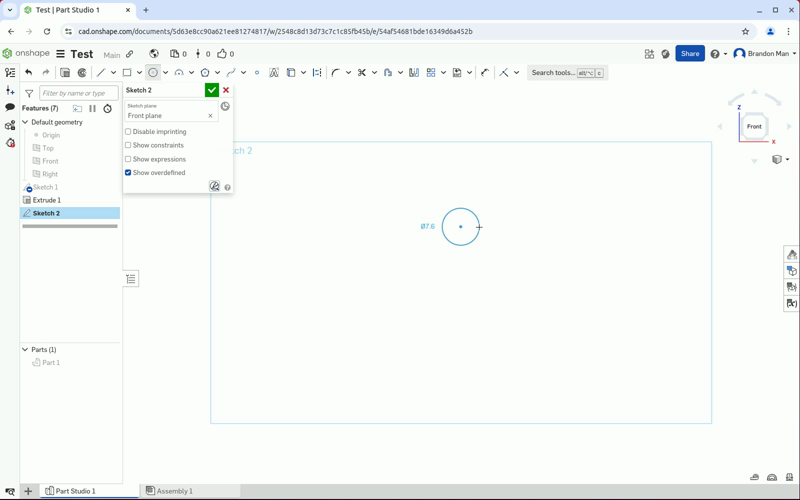
click(479, 226)
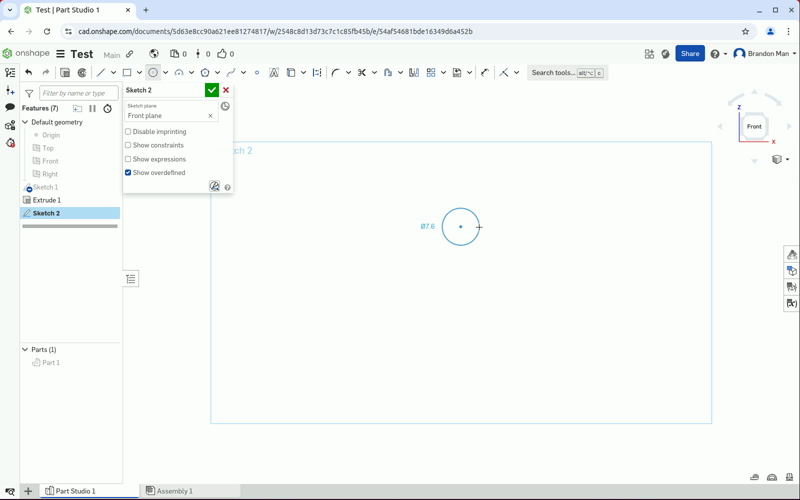
key(esc)
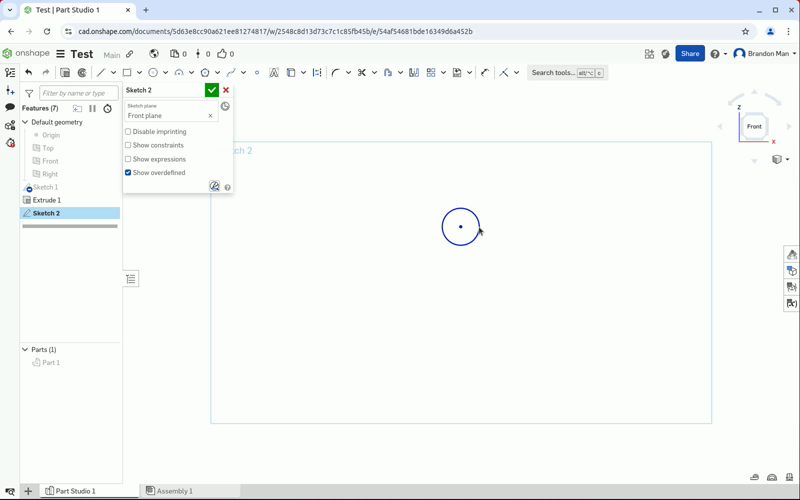
mouse_move(452, 227)
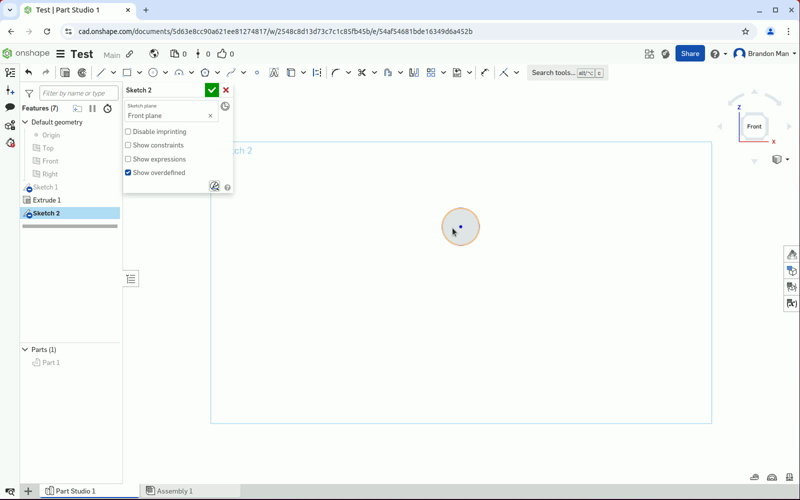
scroll(6)
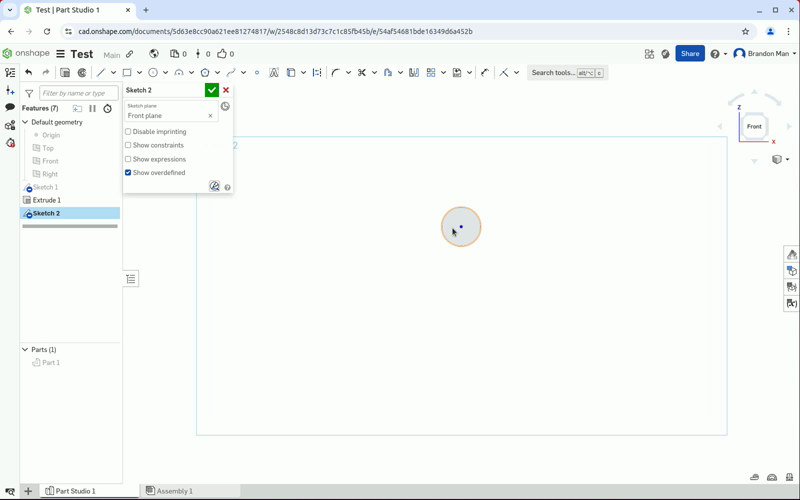
scroll(6)
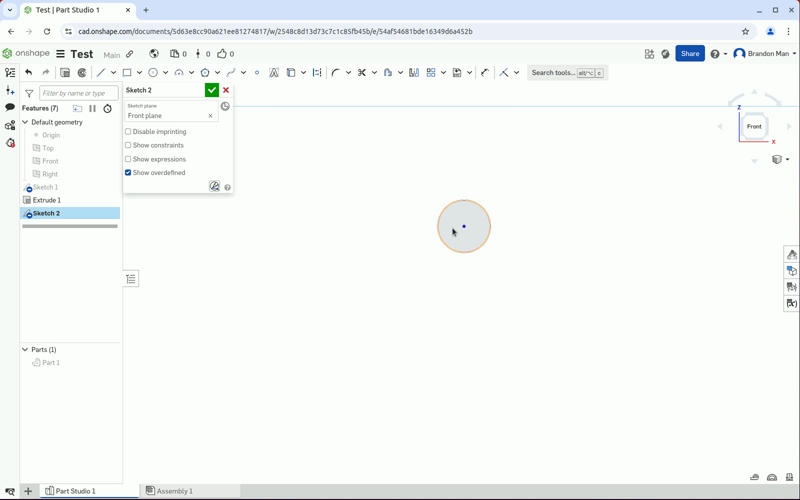
scroll(6)
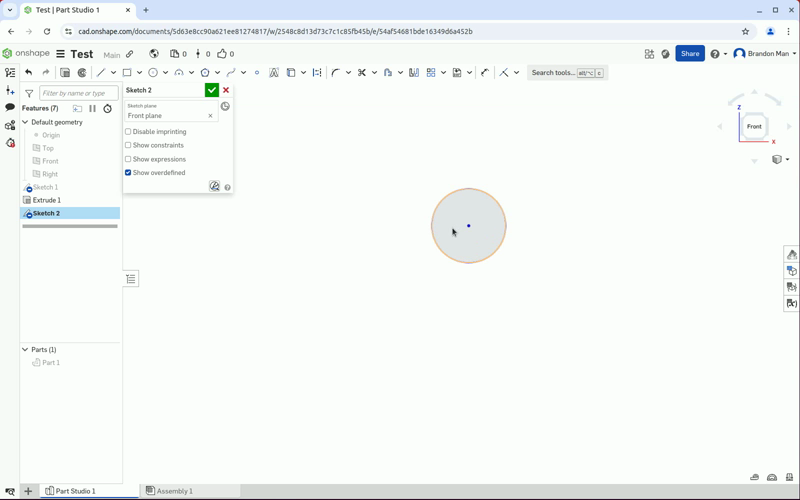
scroll(6)
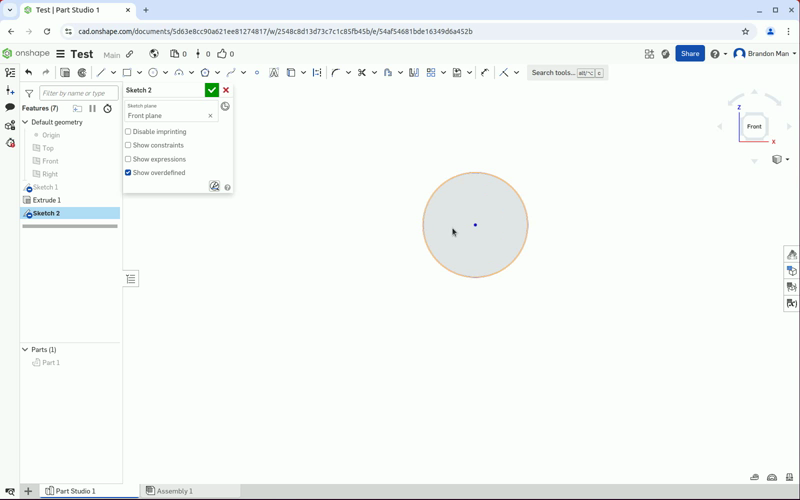
scroll(6)
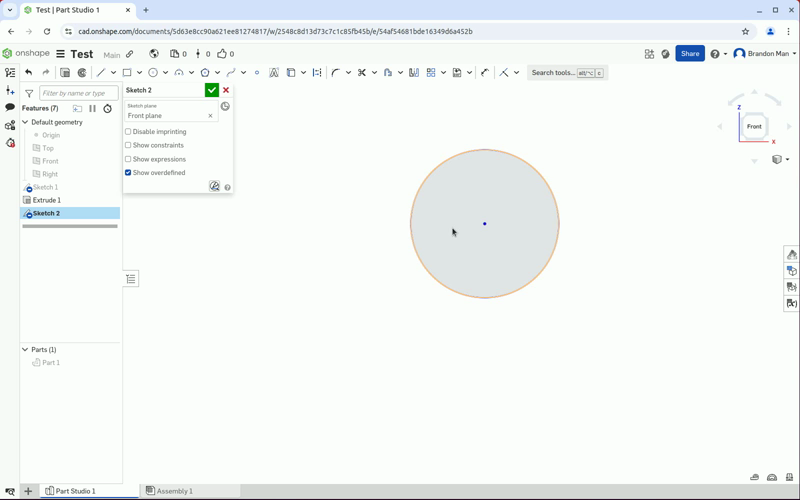
scroll(6)
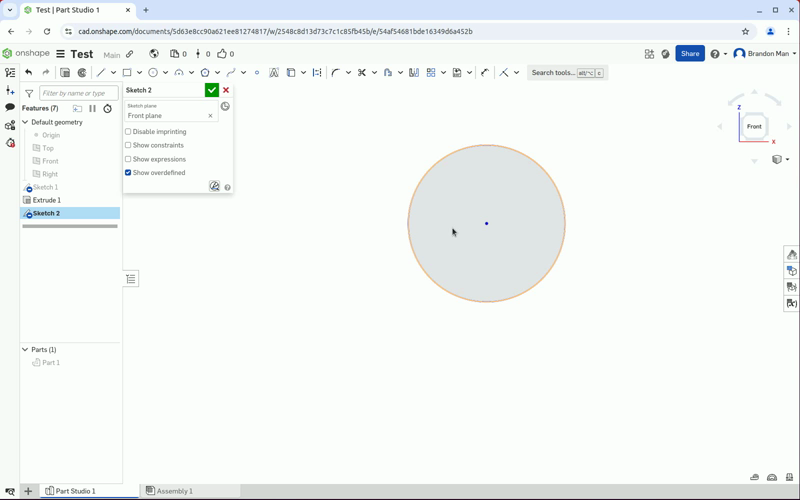
scroll(6)
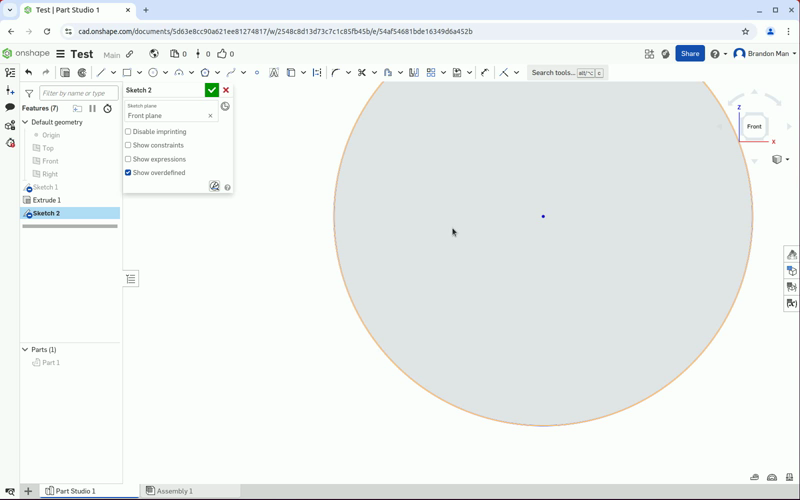
click(452, 227)
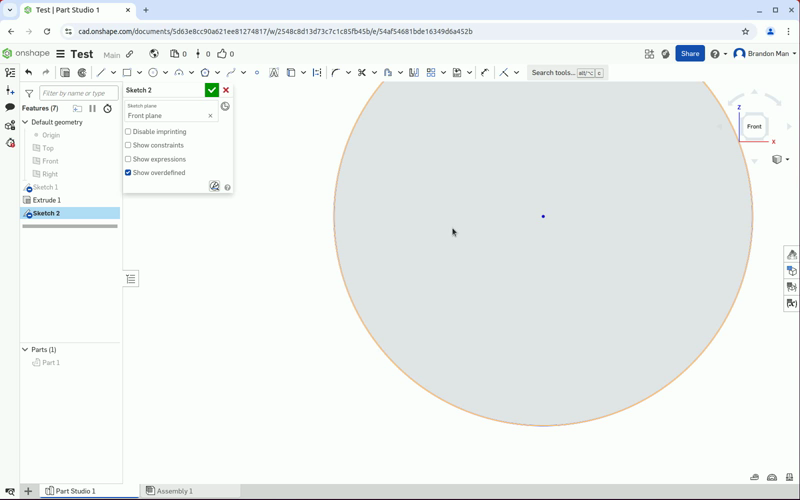
scroll(-6)
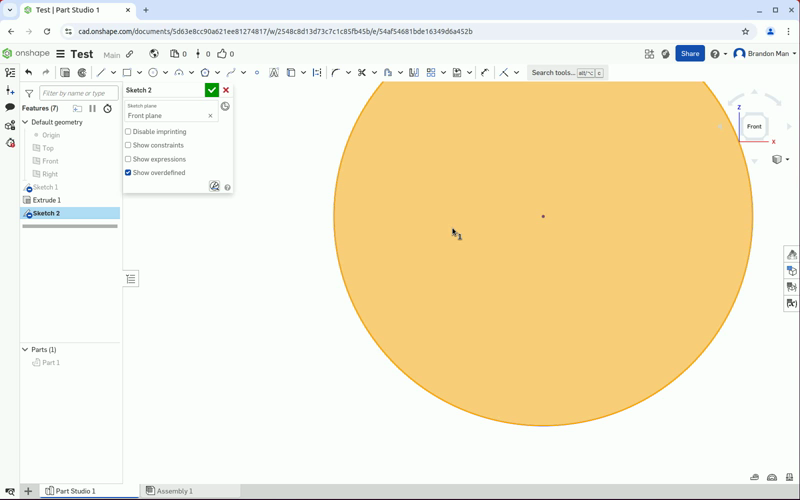
scroll(-6)
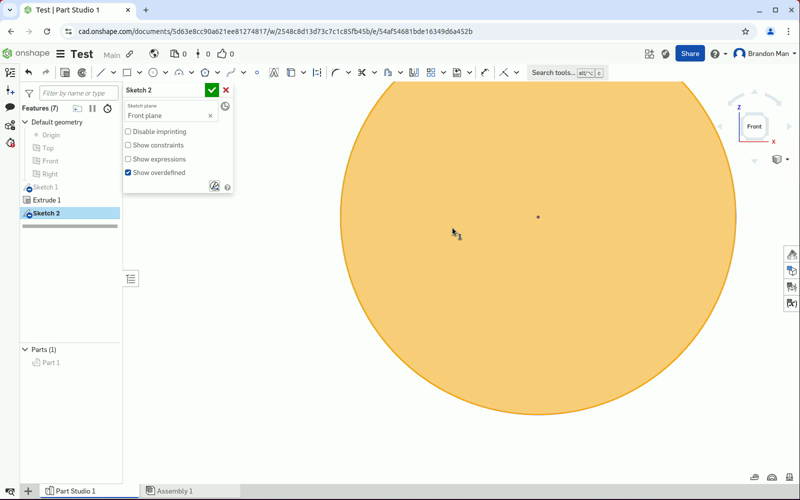
scroll(-6)
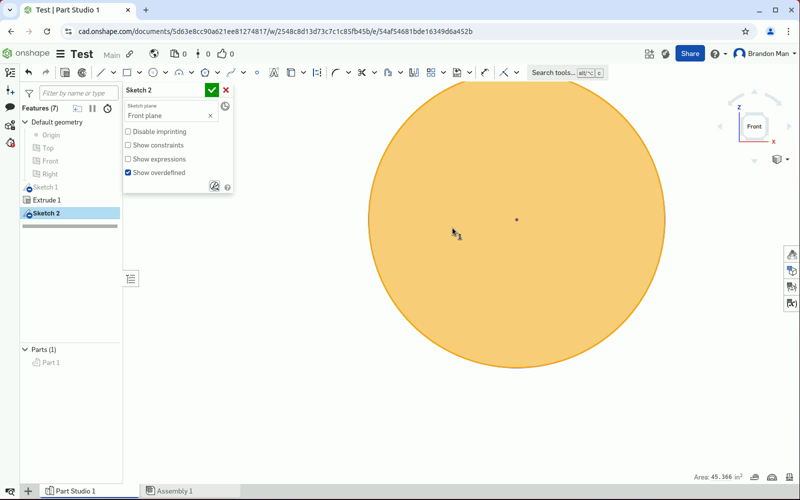
scroll(-6)
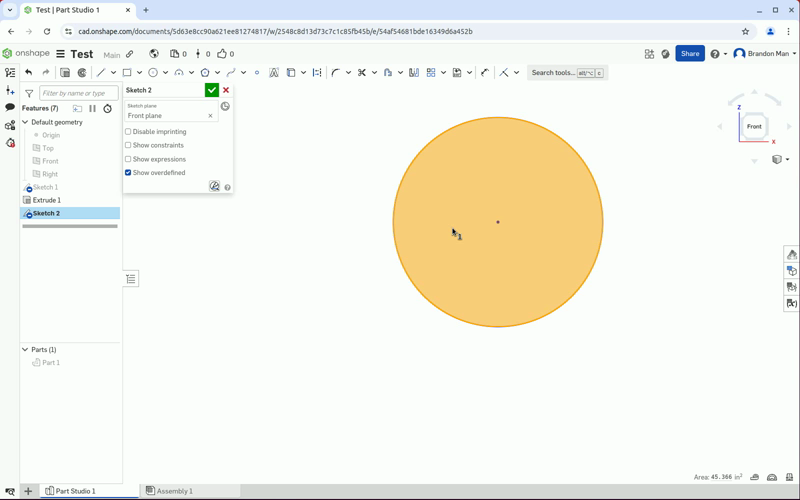
scroll(-6)
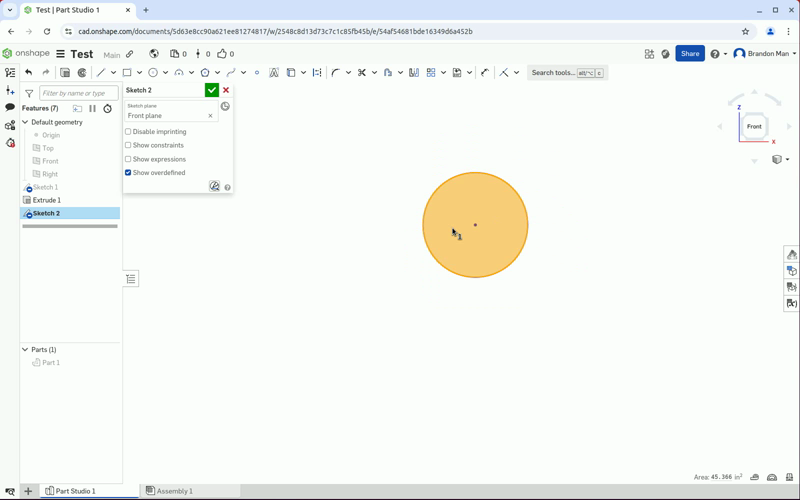
scroll(-6)
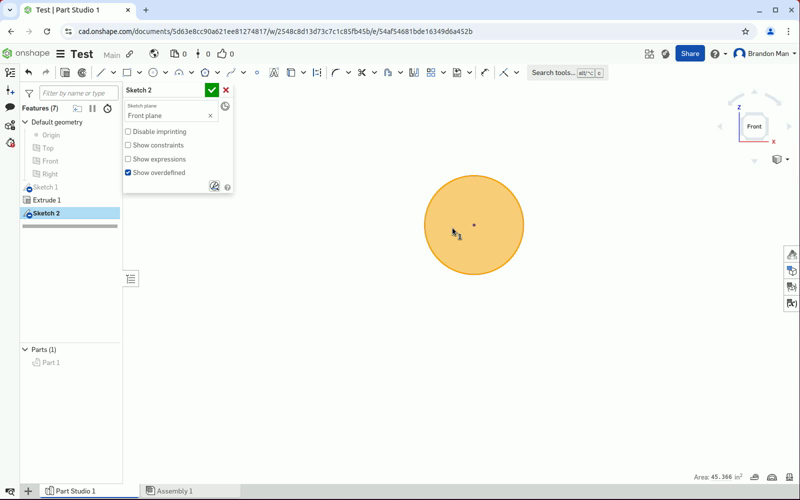
scroll(-6)
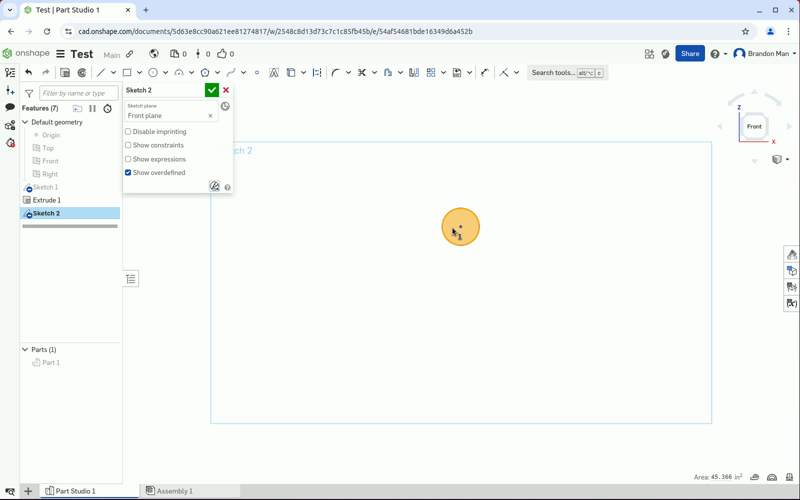
mouse_move(73, 352)
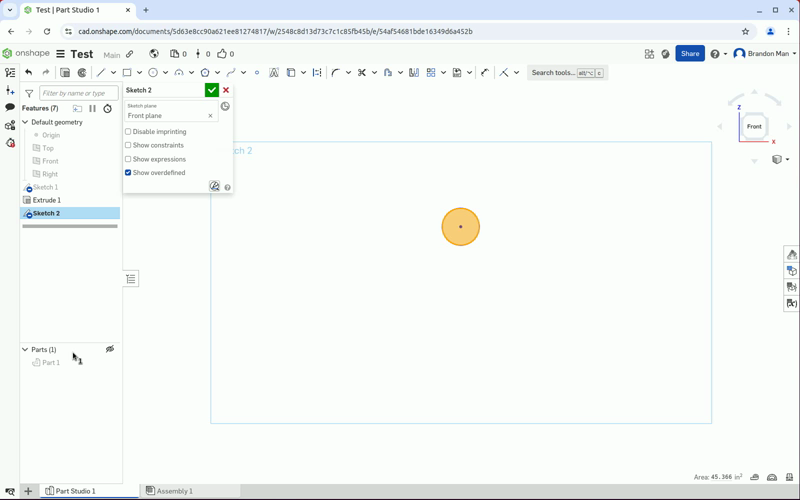
key(shift+y)
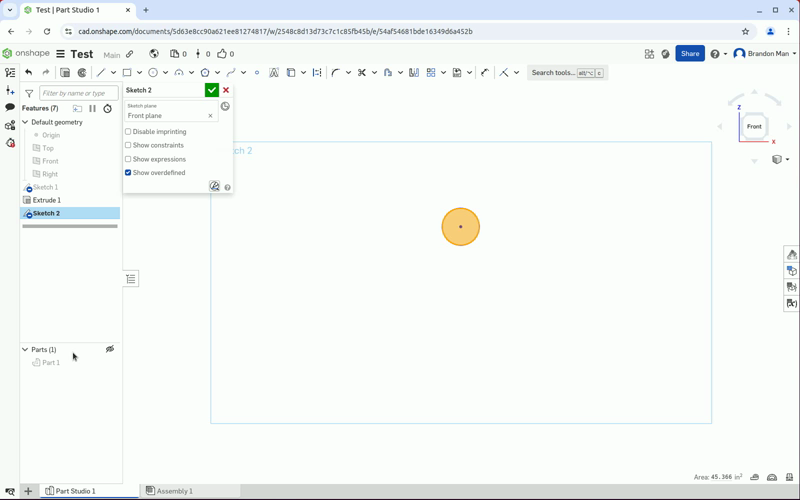
key(shift+e)
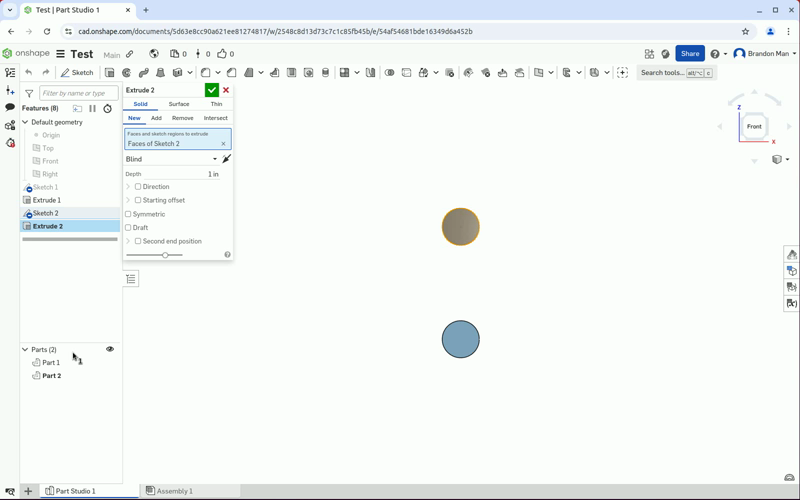
mouse_move(143, 106)
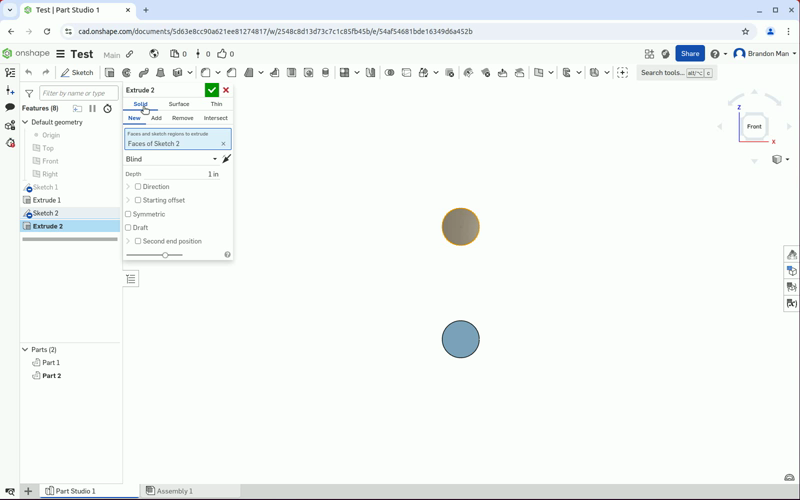
click(143, 106)
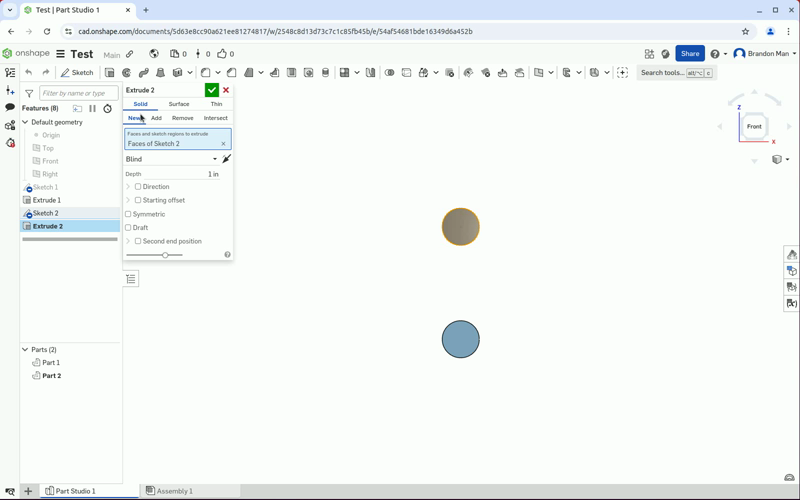
mouse_move(137, 120)
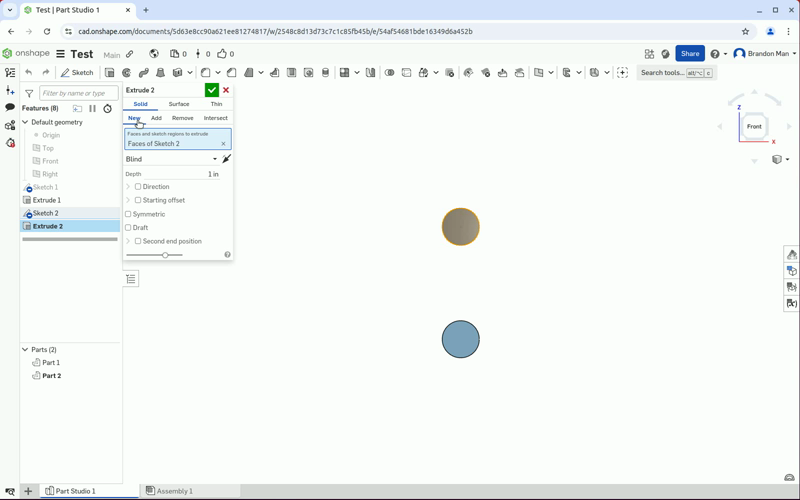
click(137, 120)
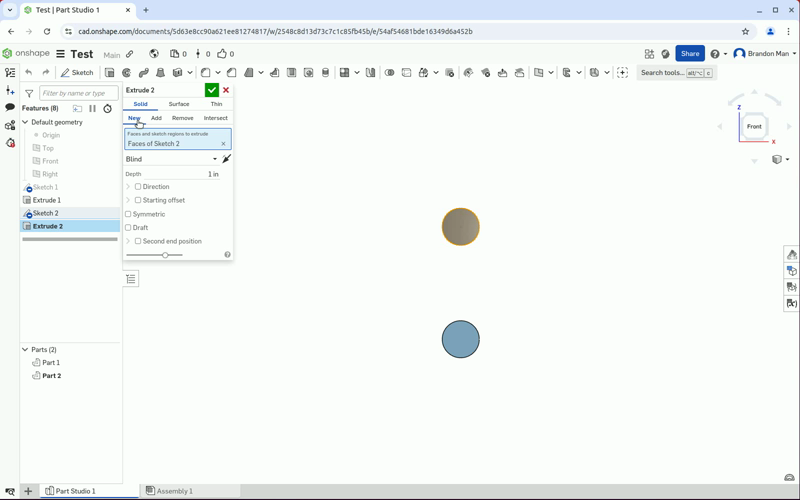
key(tab, 4)
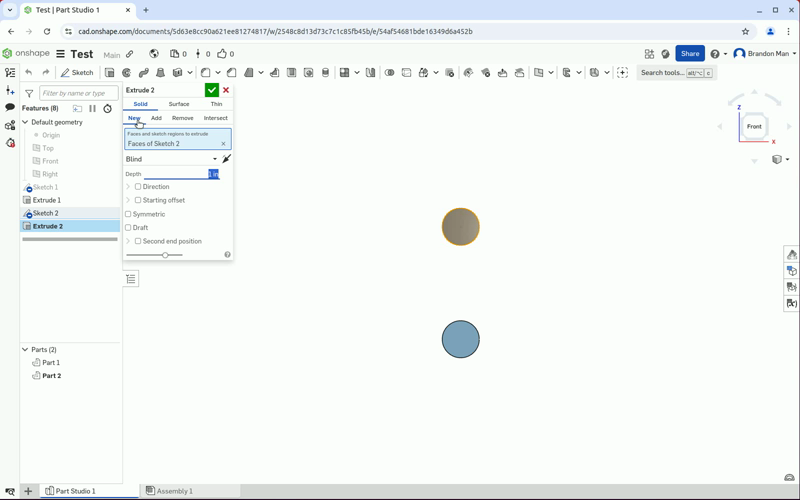
text(2.407)
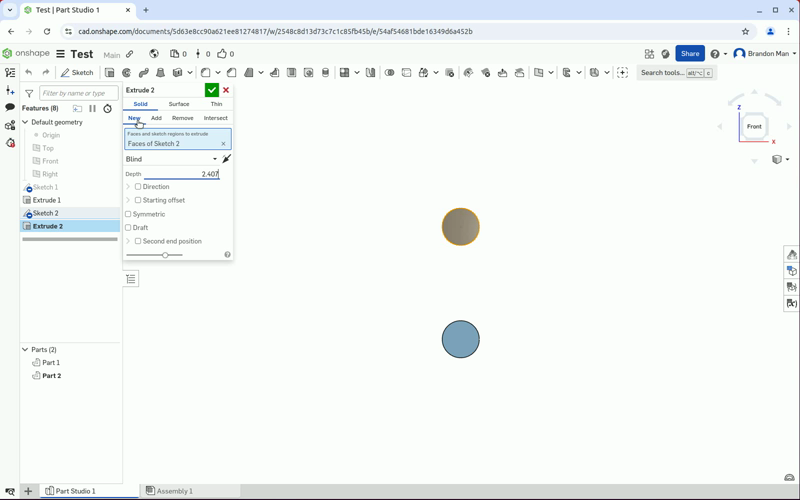
key(enter)
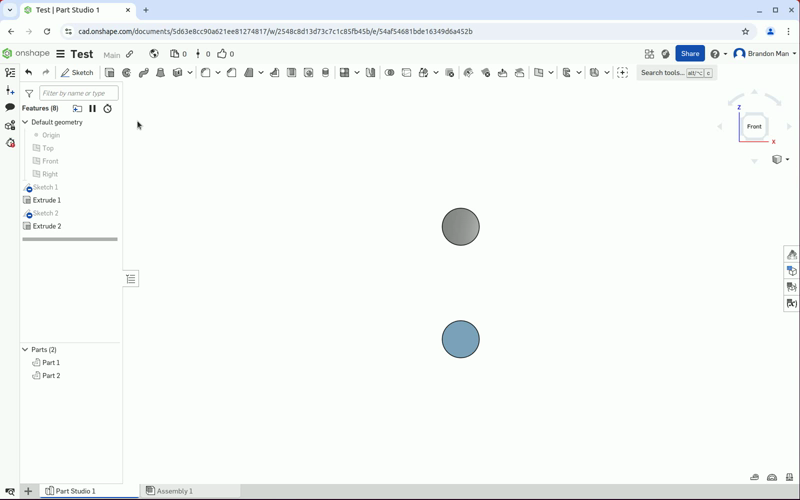
key(shift+h)
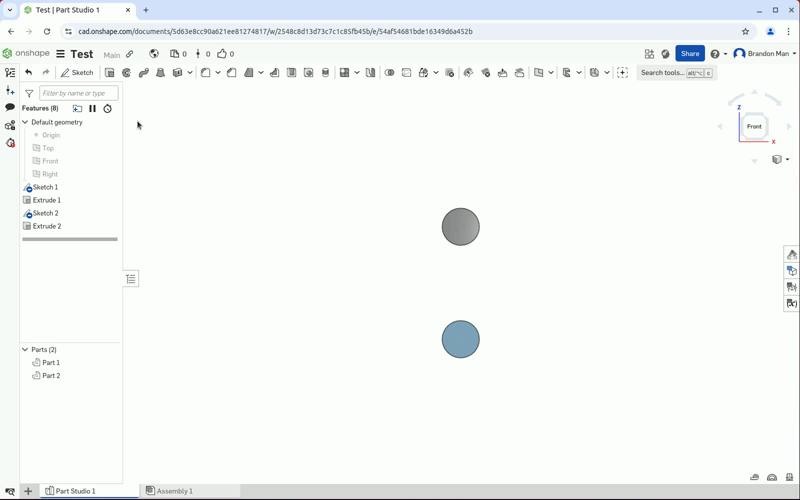
key(shift+h)
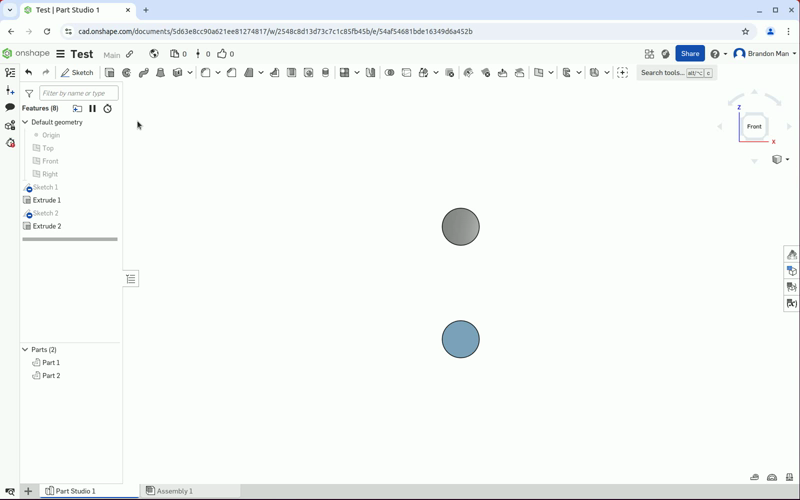
mouse_move(73, 189)
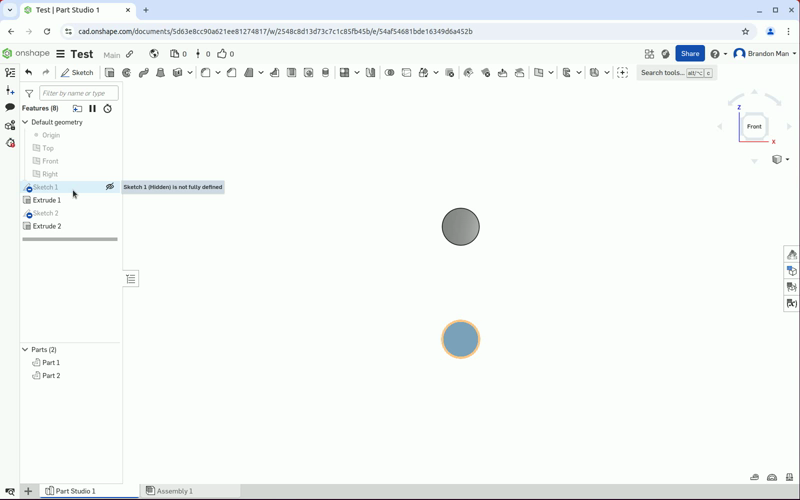
click(73, 189)
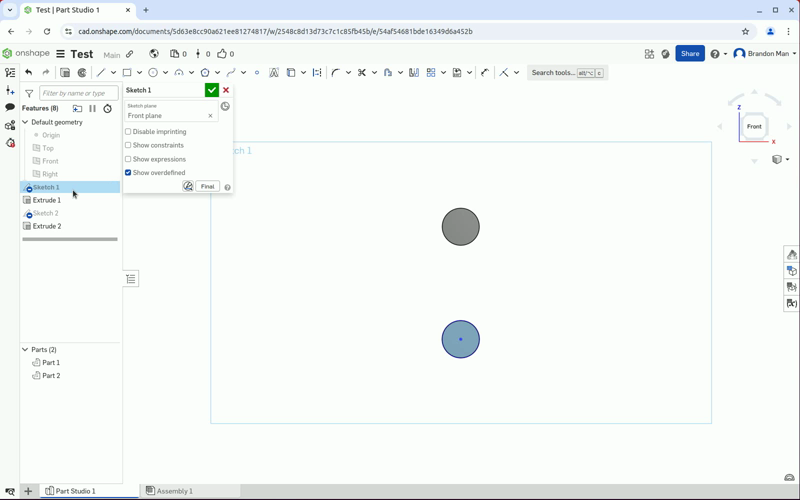
mouse_move(229, 92)
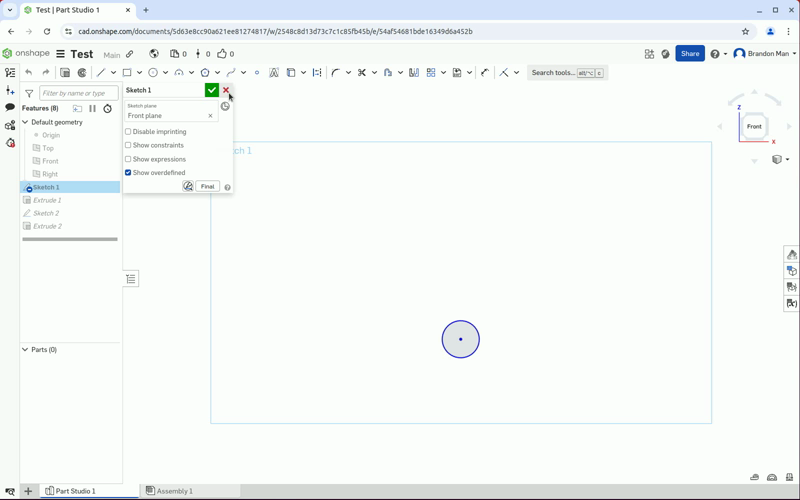
click(229, 92)
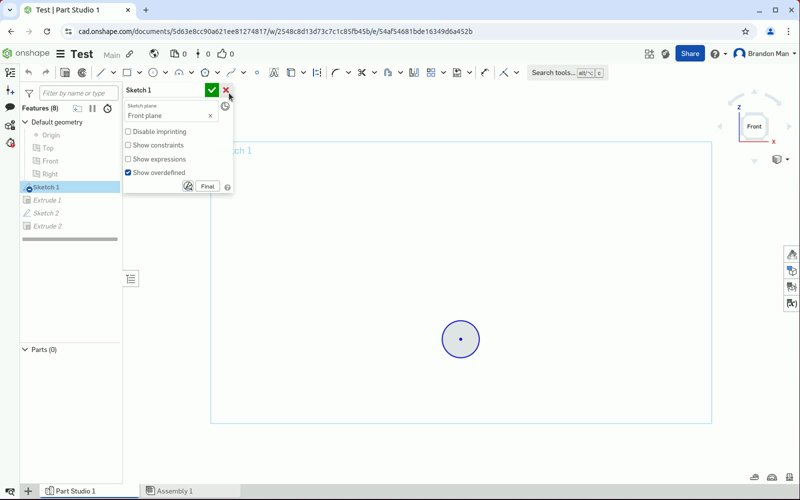
key(shift+s)
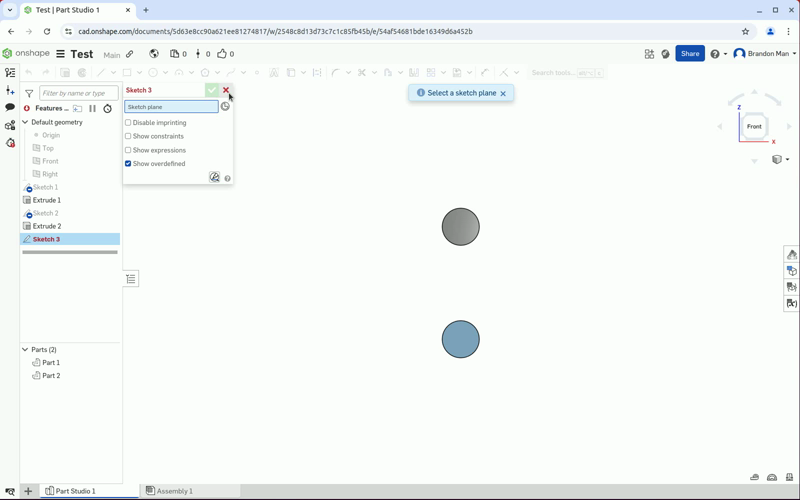
mouse_move(73, 163)
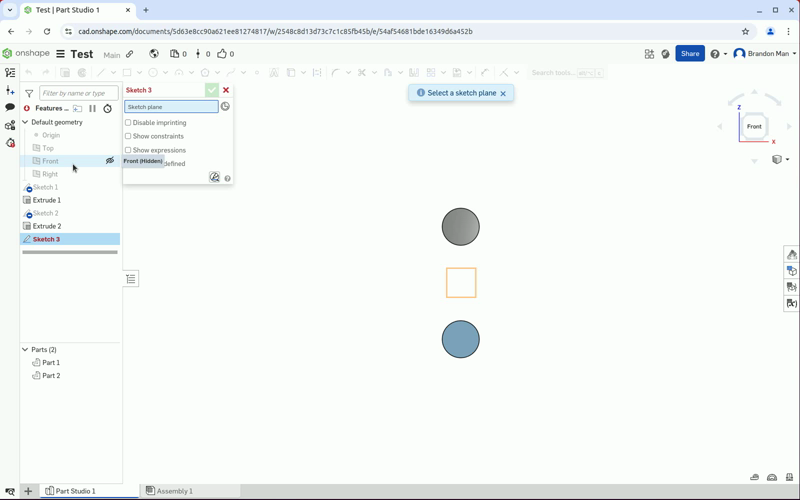
click(73, 163)
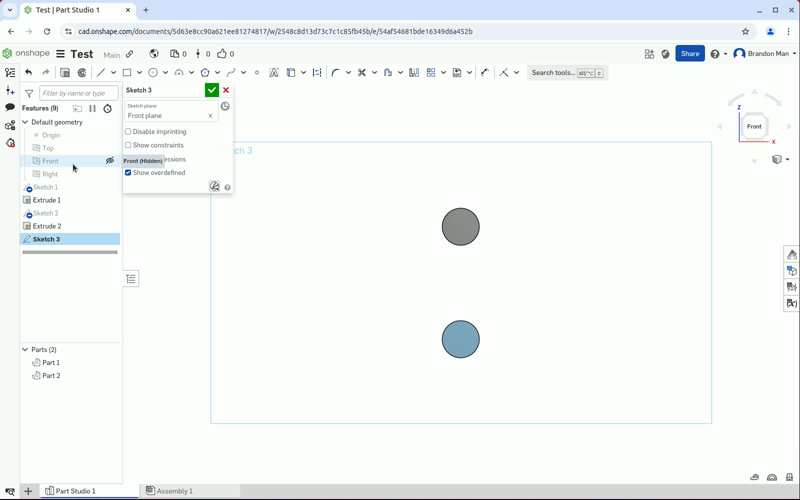
mouse_move(73, 352)
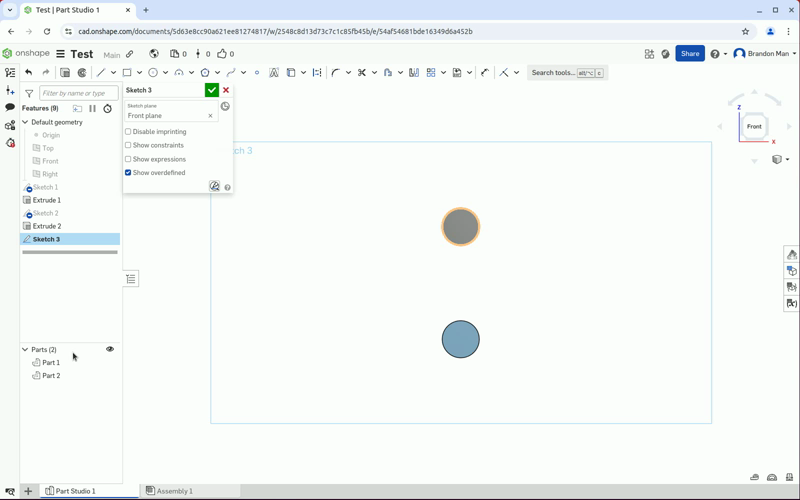
key(y)
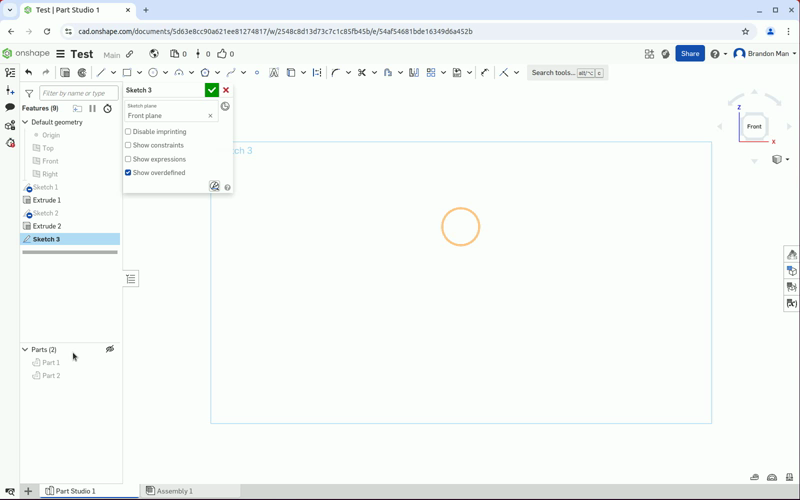
key(l)
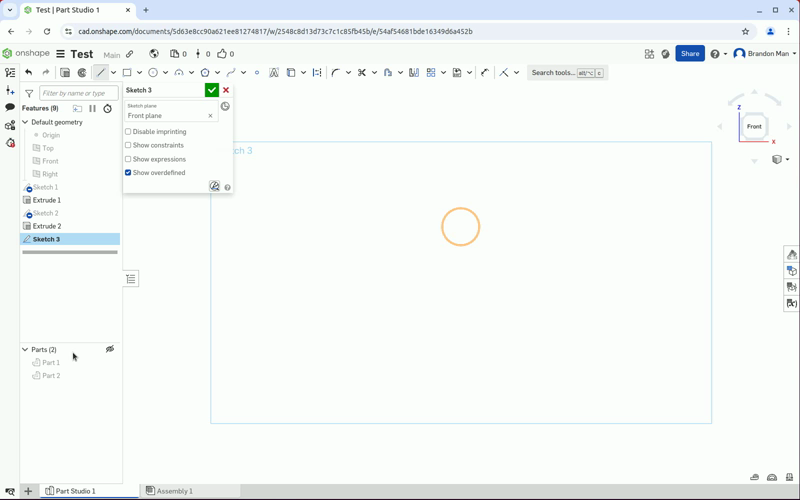
key_down(shift)
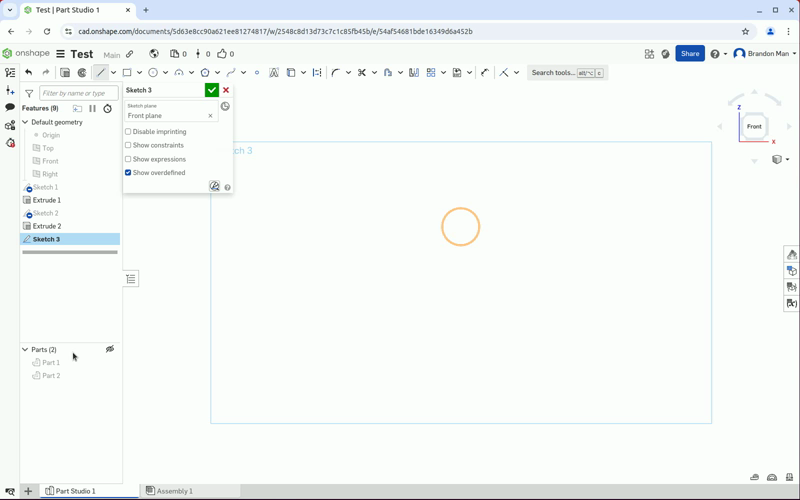
mouse_move(385, 395)
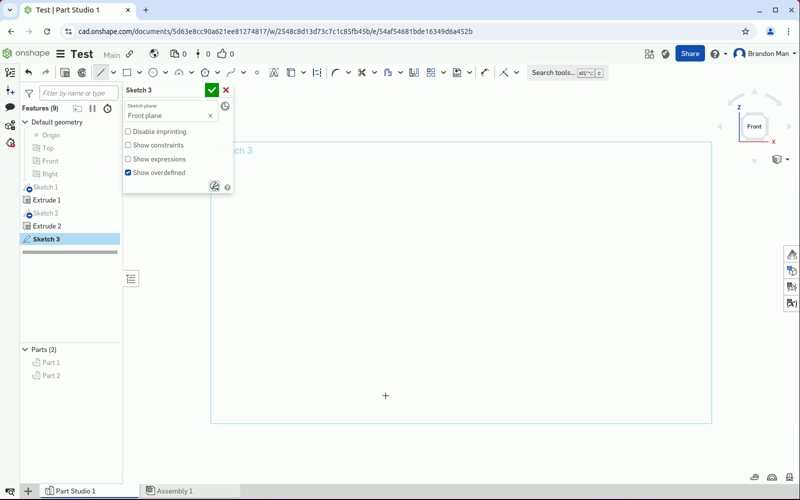
click(385, 395)
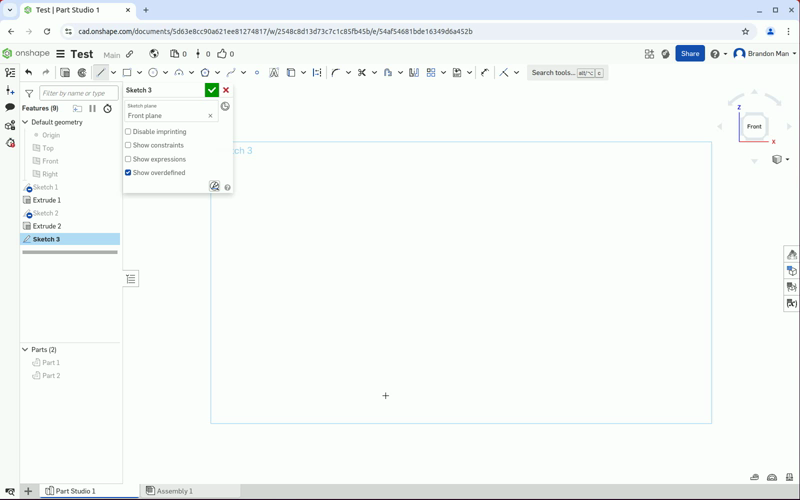
key_up(shift)
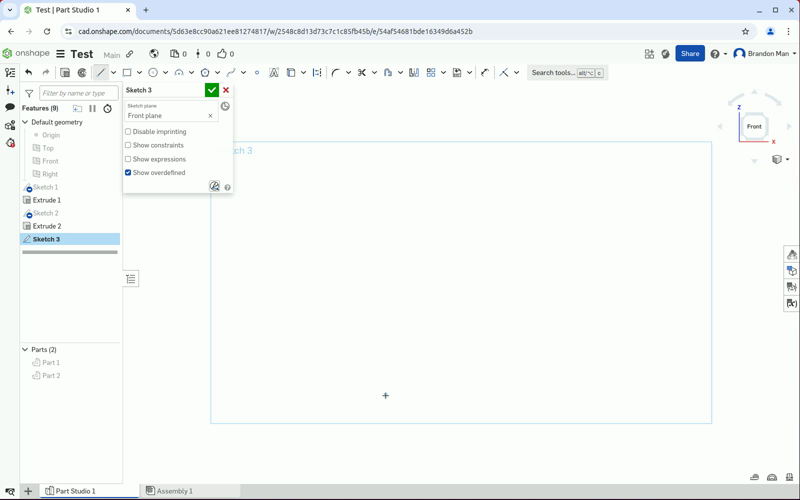
key_down(shift)
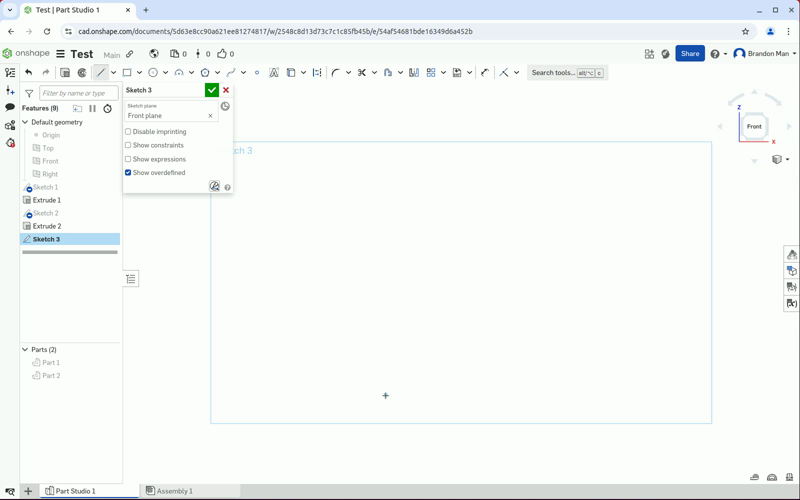
mouse_move(534, 395)
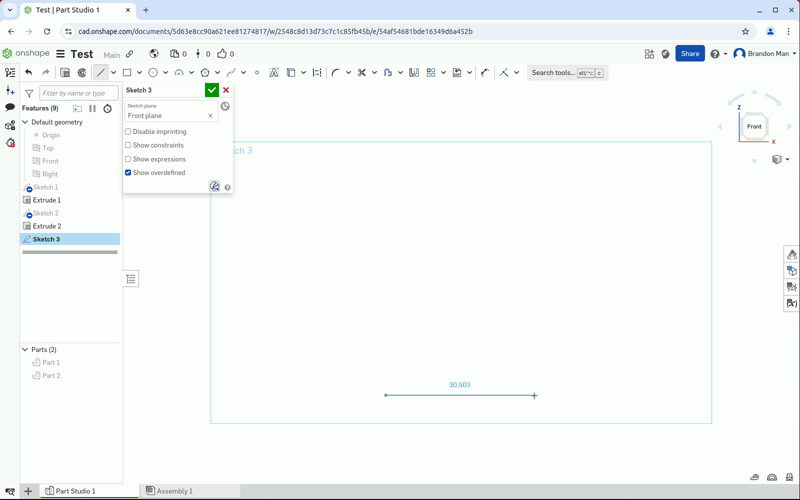
click(534, 395)
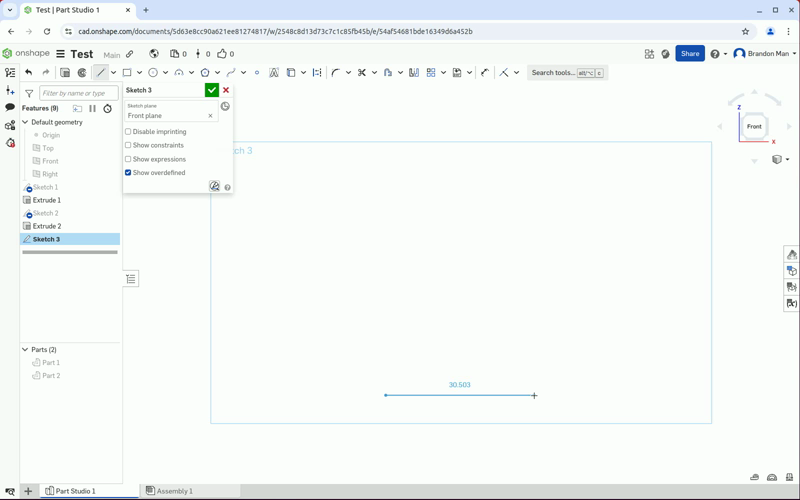
key_up(shift)
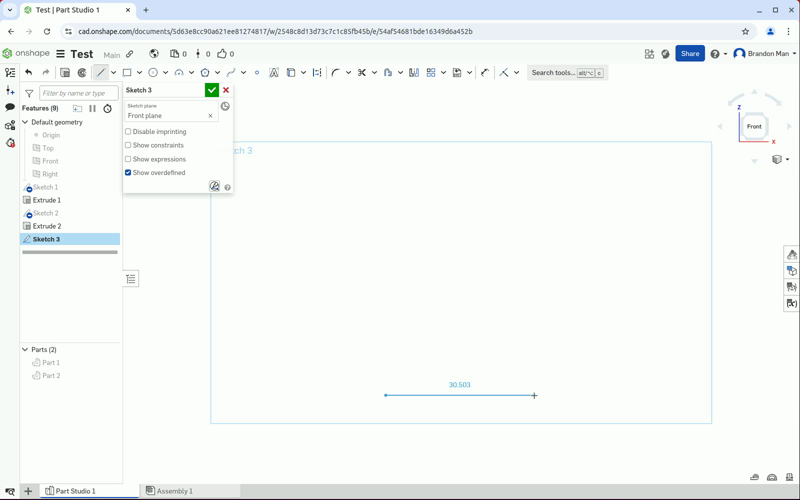
key_down(shift)
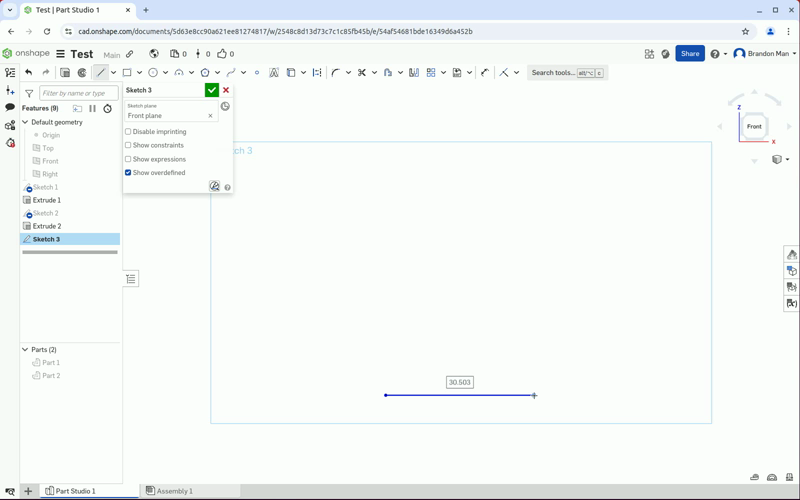
mouse_move(534, 171)
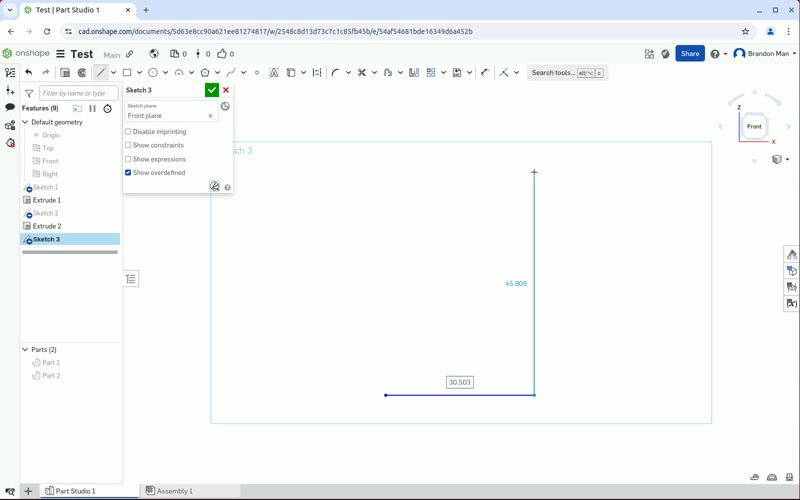
click(534, 171)
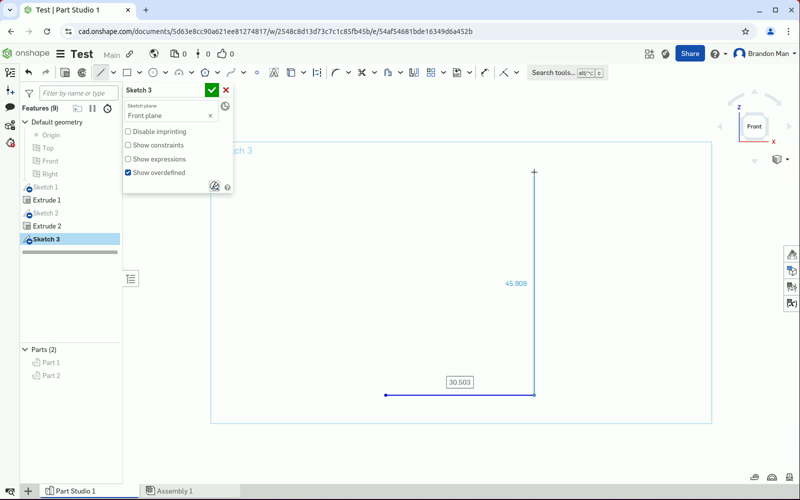
key_up(shift)
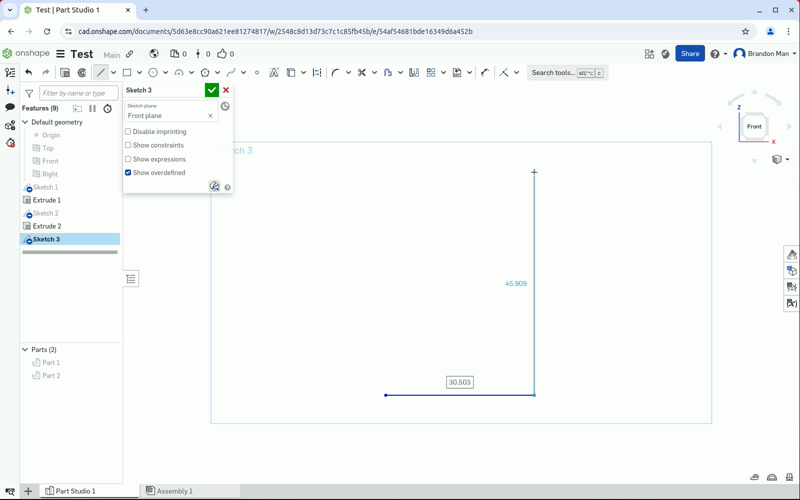
key_down(shift)
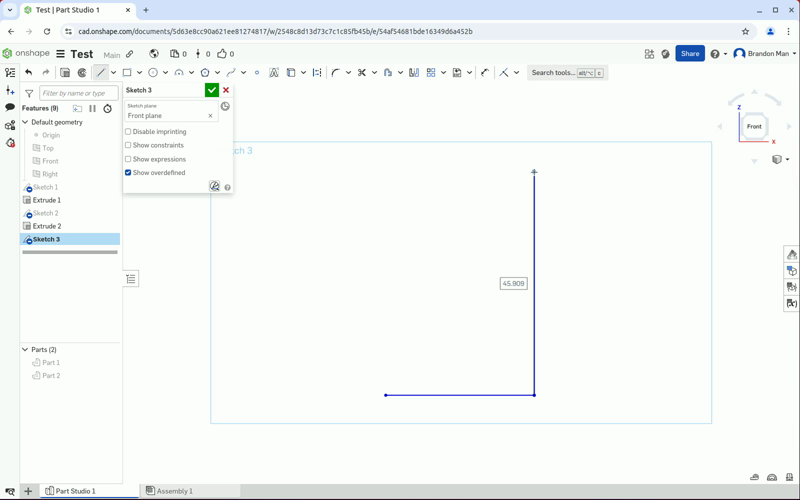
mouse_move(385, 171)
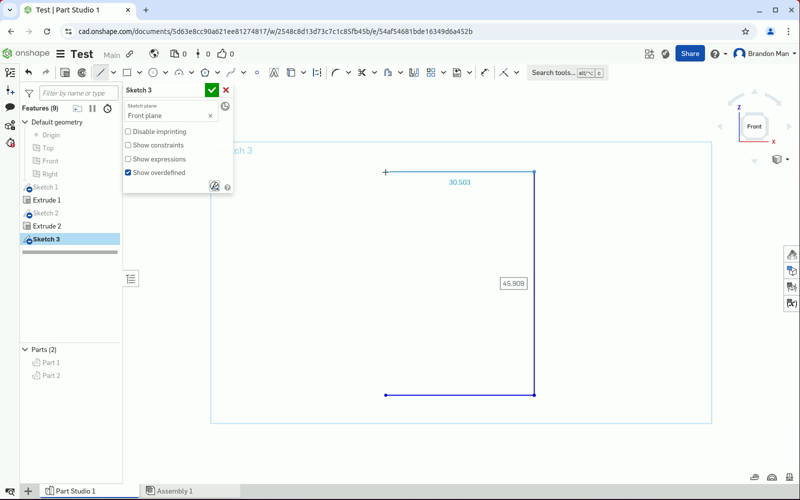
click(385, 171)
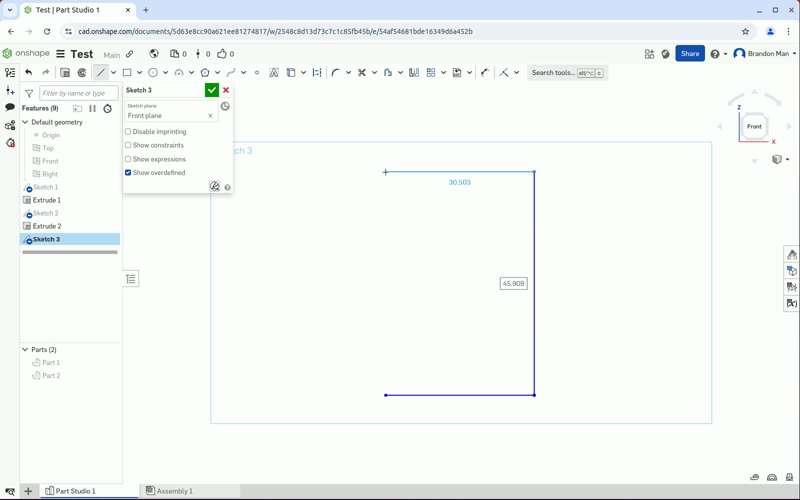
key_up(shift)
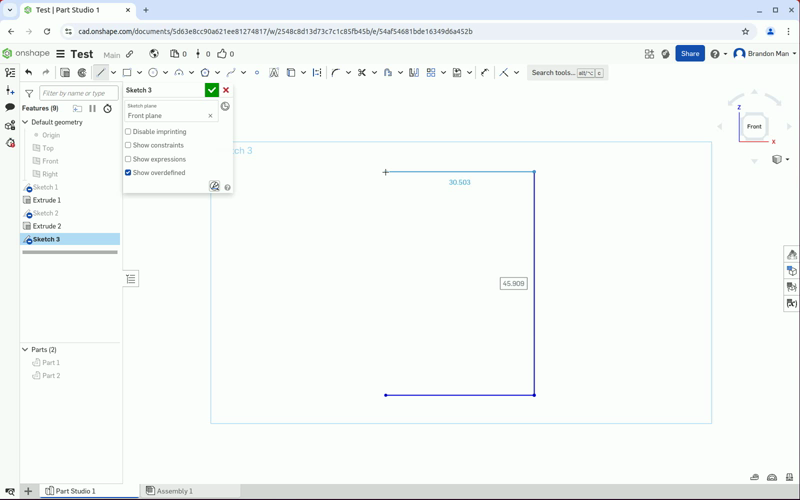
key_down(shift)
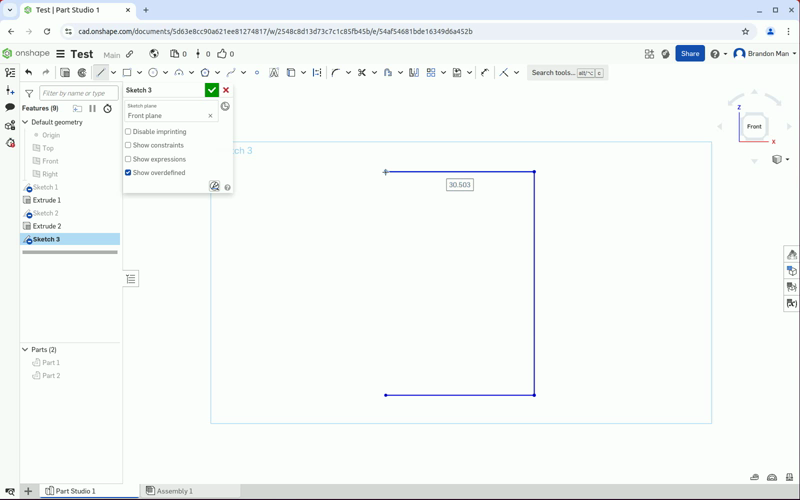
mouse_move(385, 395)
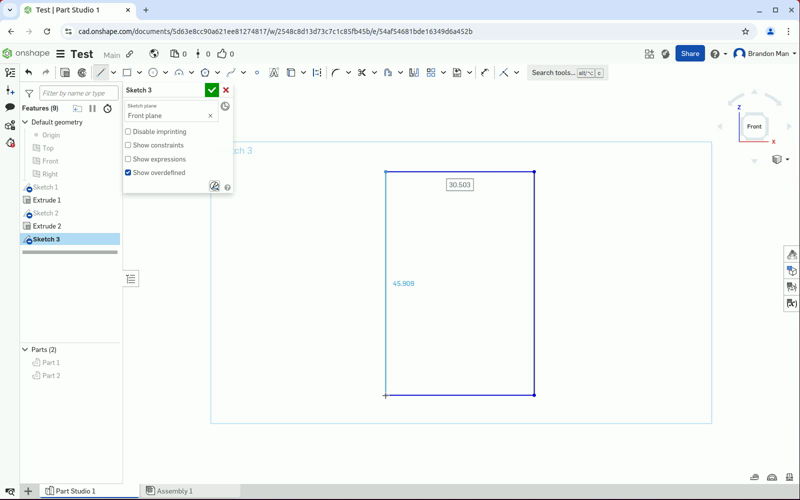
key_up(shift)
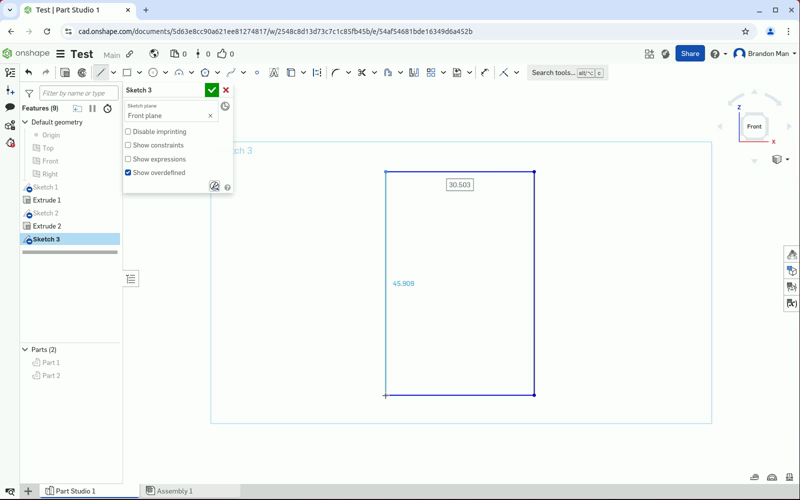
click(385, 395)
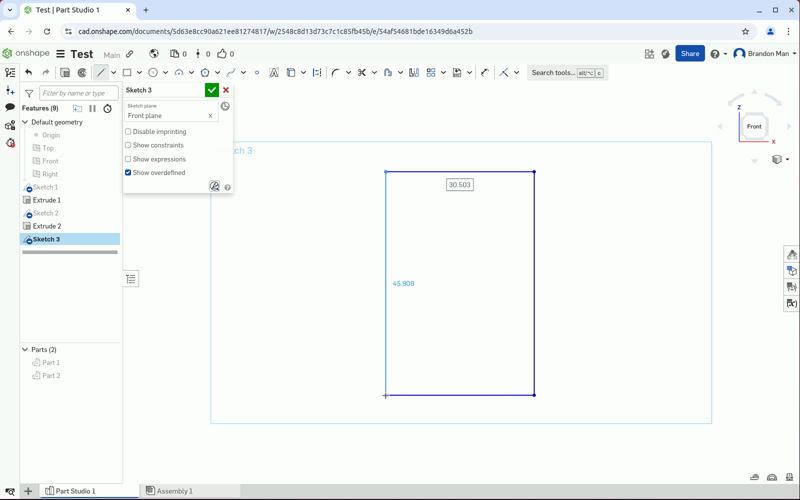
key(esc)
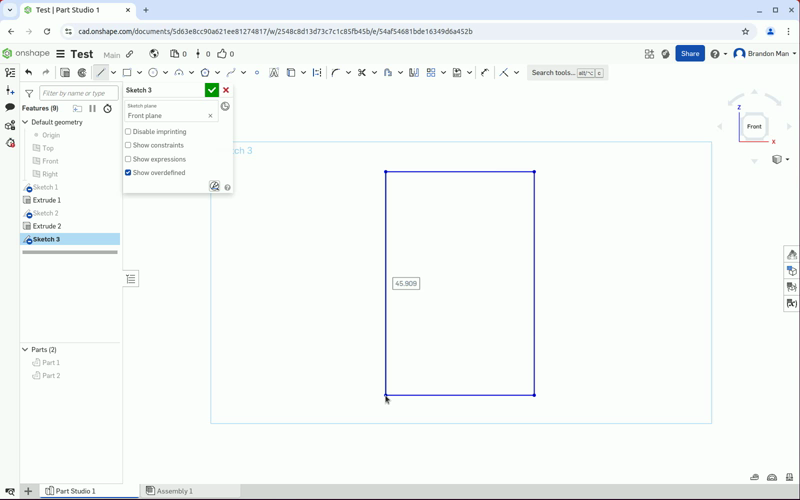
mouse_move(443, 216)
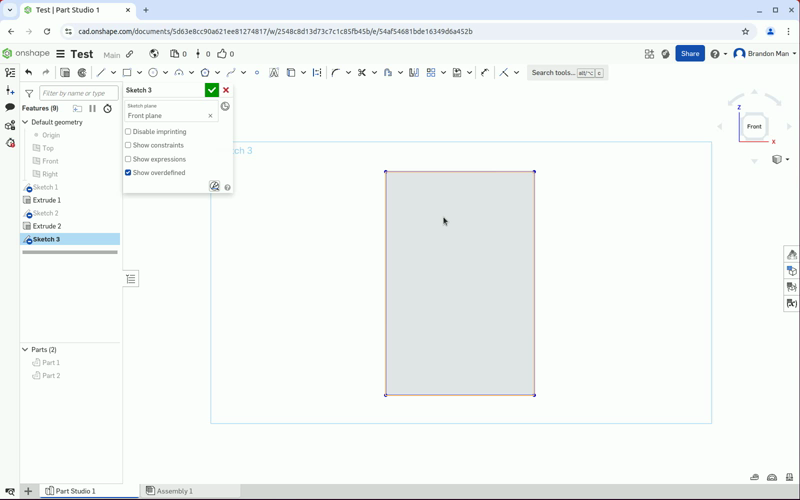
click(443, 216)
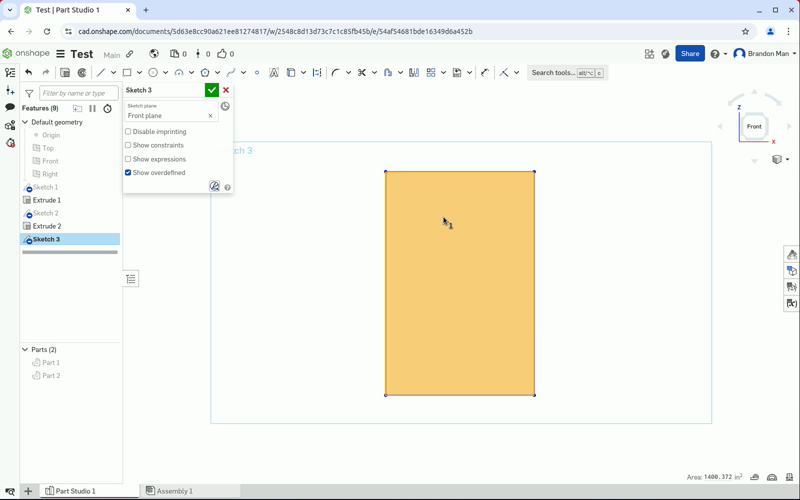
mouse_move(73, 352)
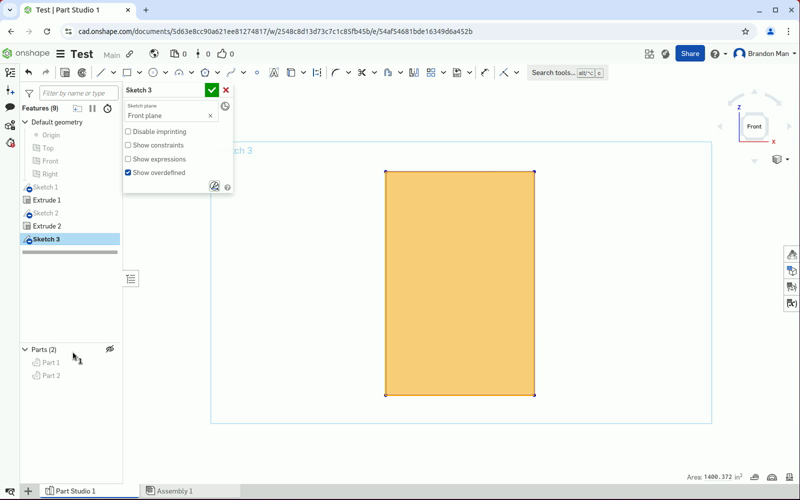
key(shift+y)
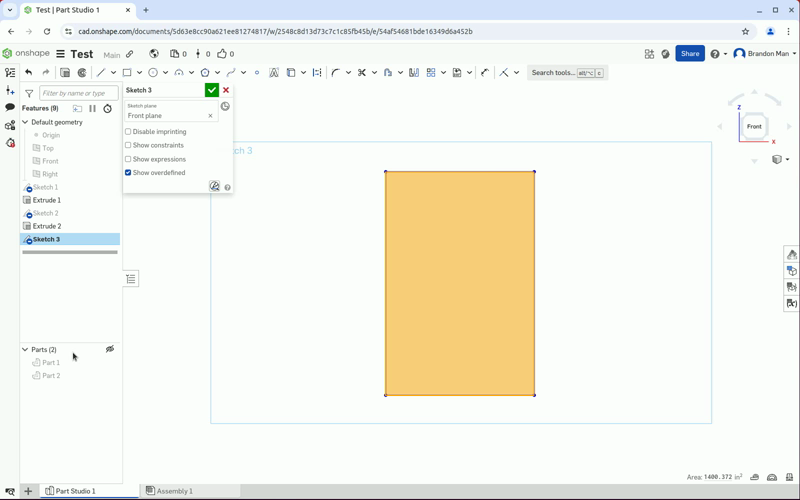
key(shift+e)
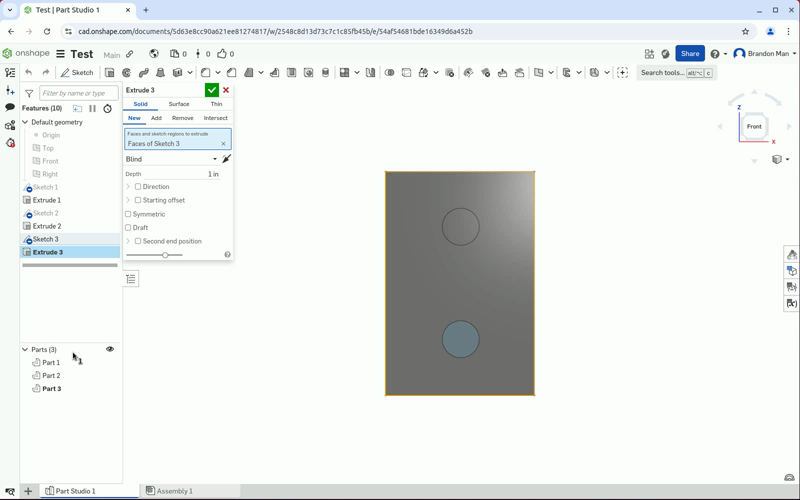
mouse_move(143, 106)
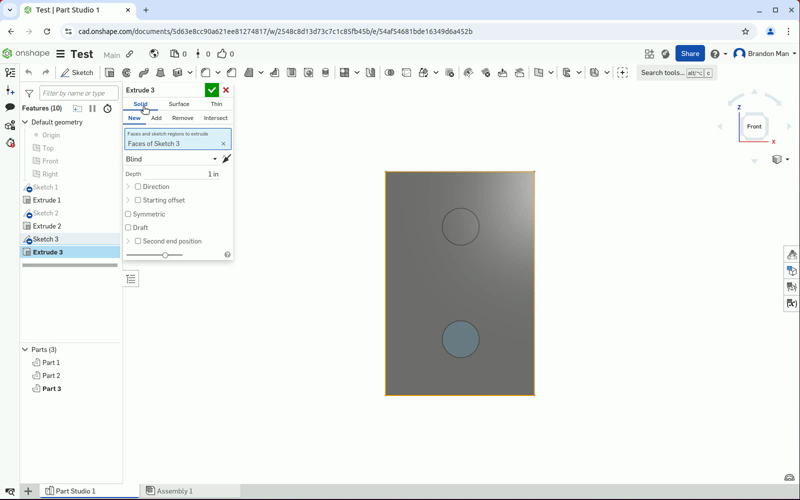
click(143, 106)
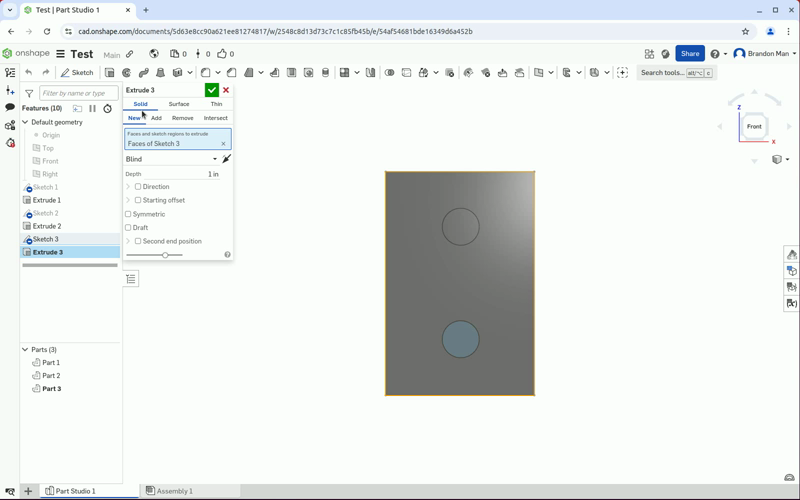
mouse_move(137, 120)
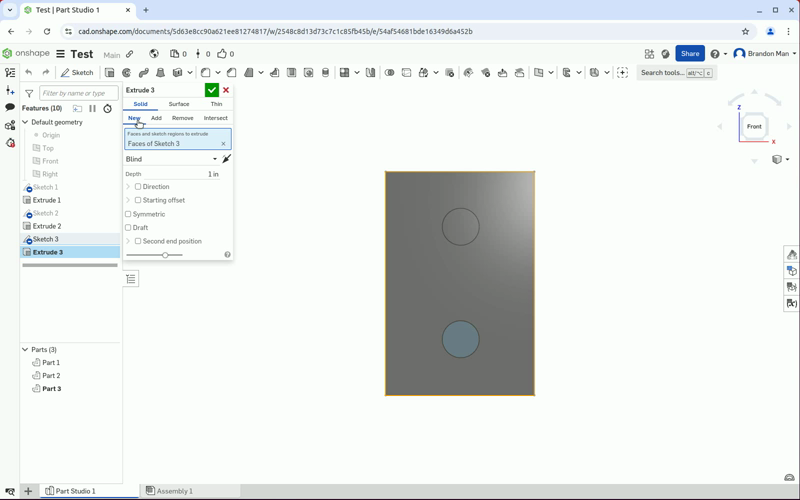
click(137, 120)
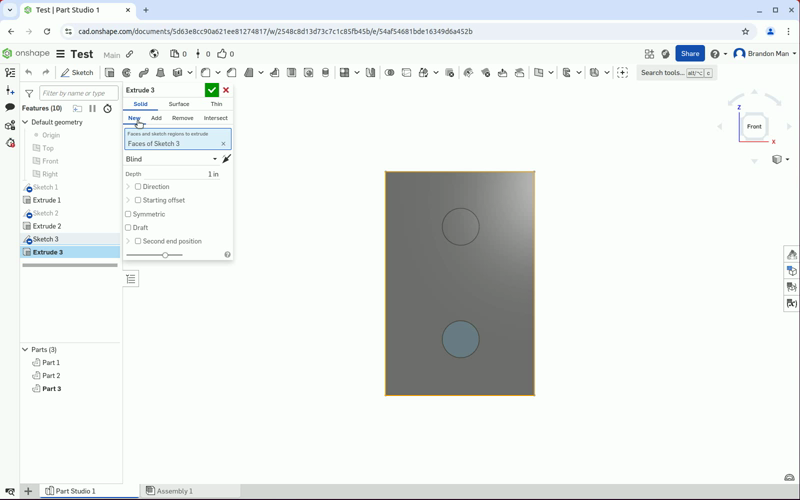
key(tab, 4)
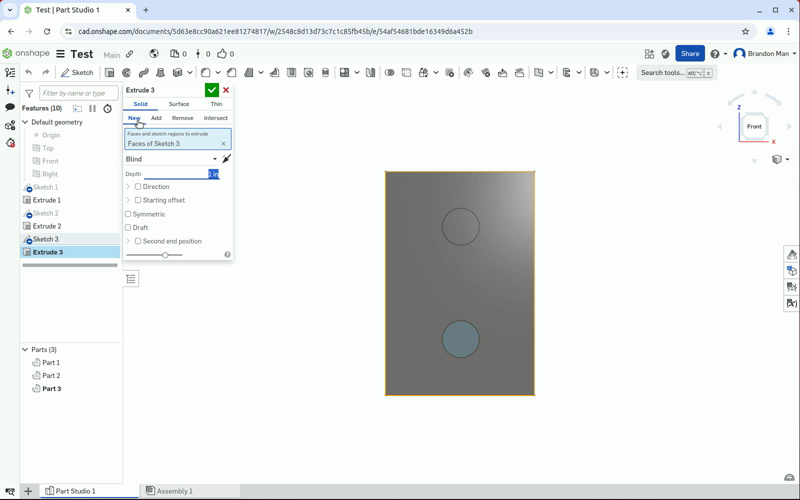
text(-6.258)
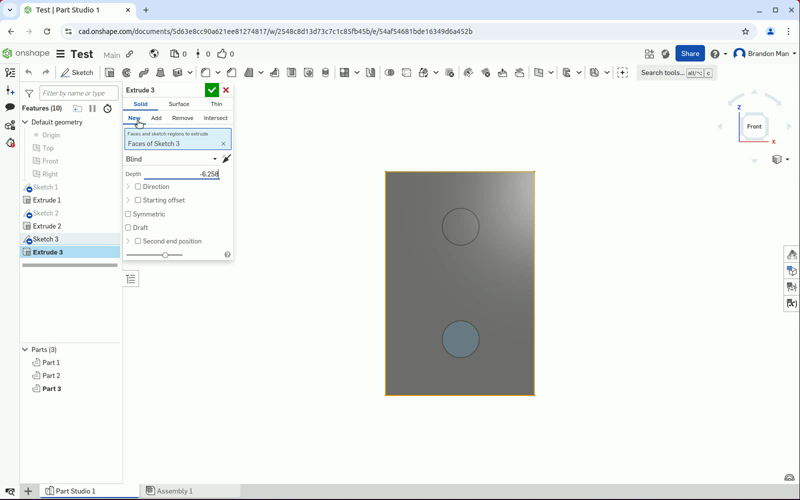
key(enter)
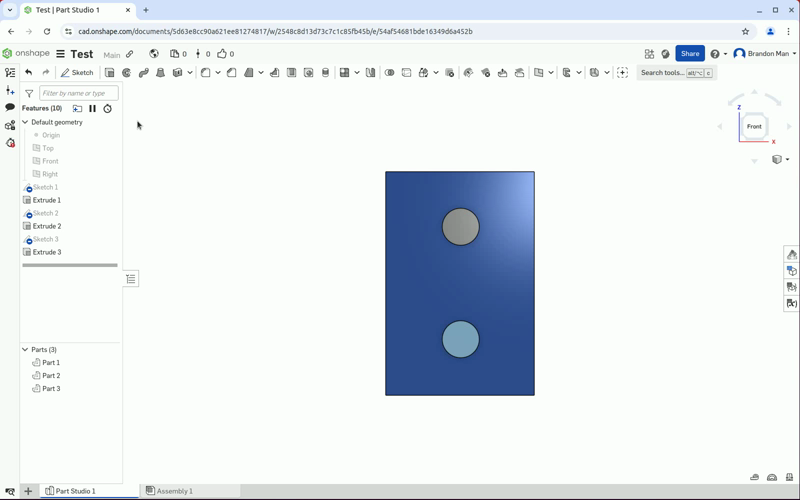
key(shift+h)
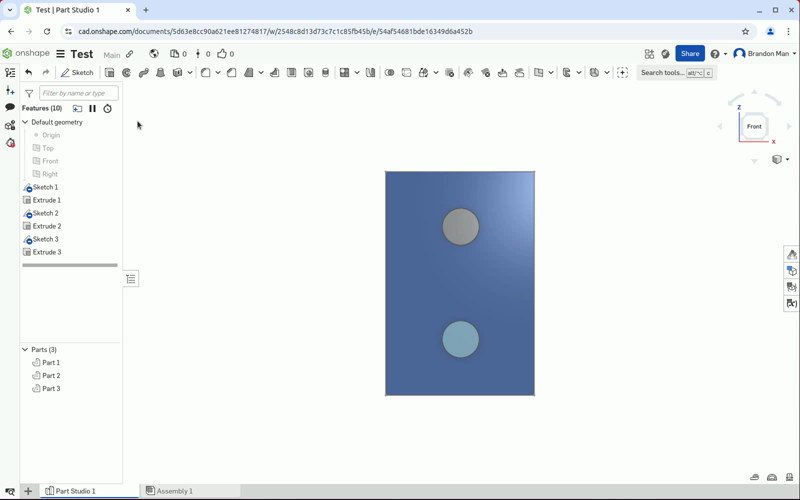
key(shift+h)
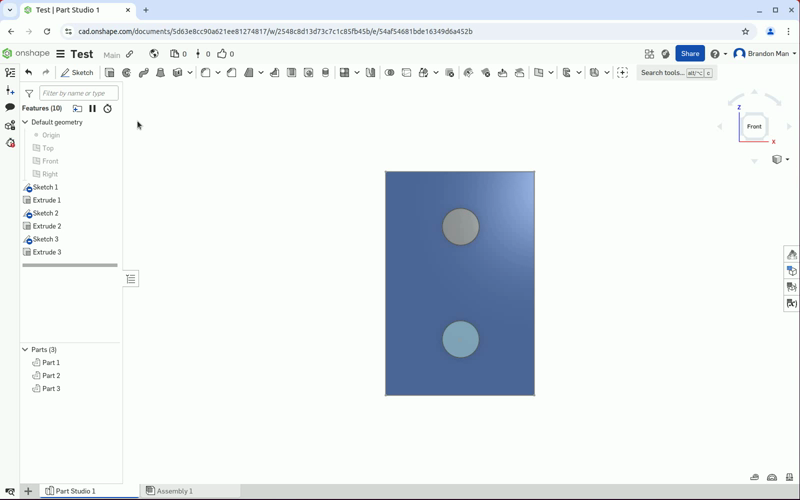
key(shift+7)
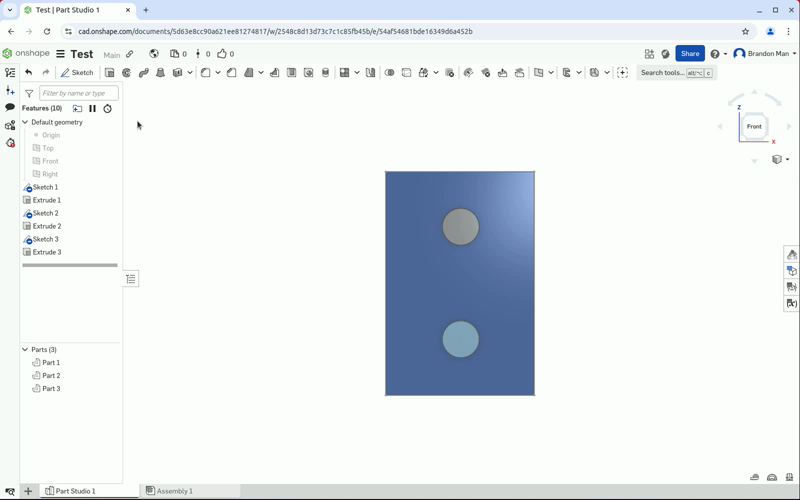
key(left, 2)
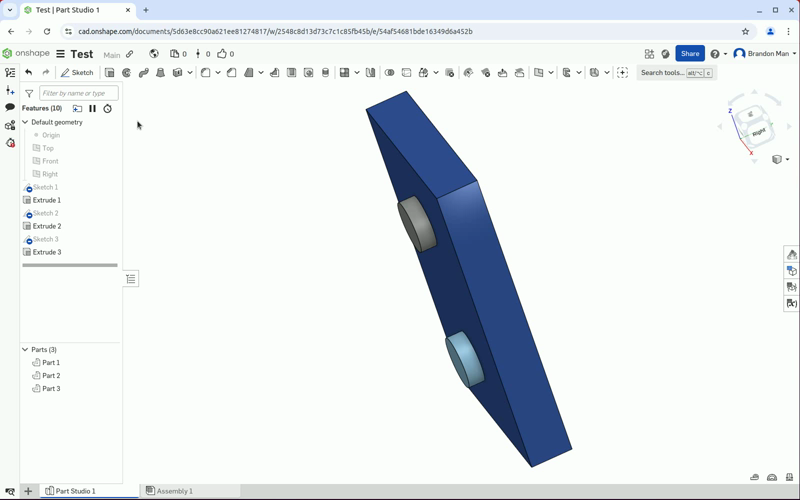
key(down, 2)
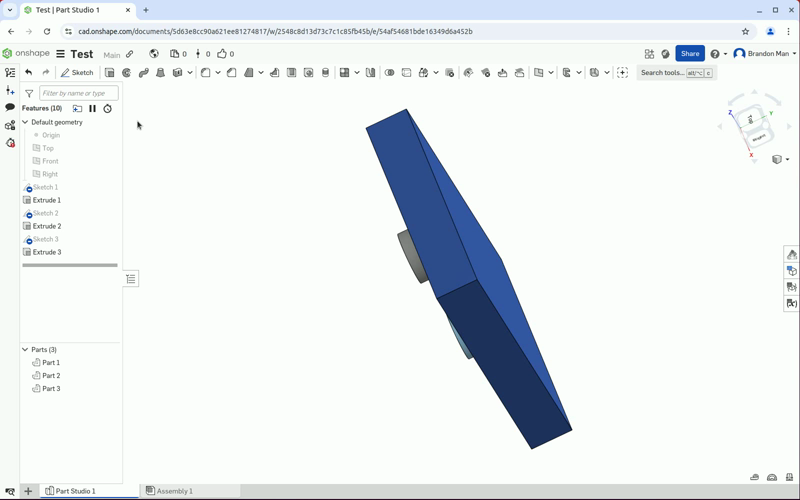
key(up, 2)
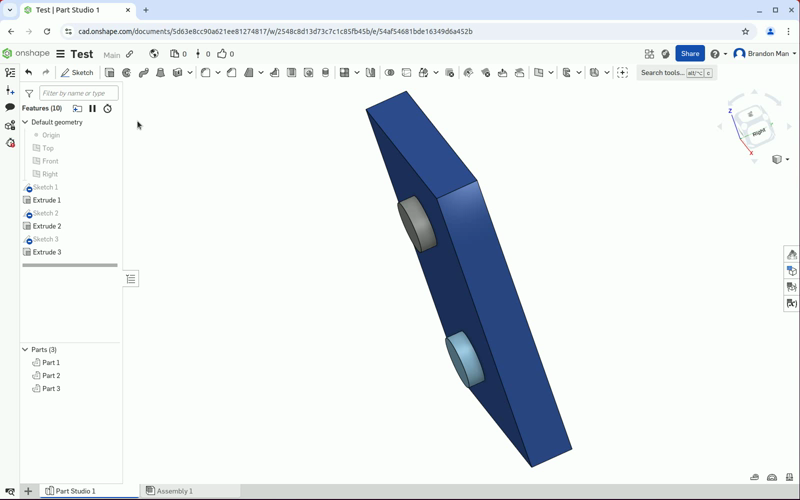
key(right, 2)
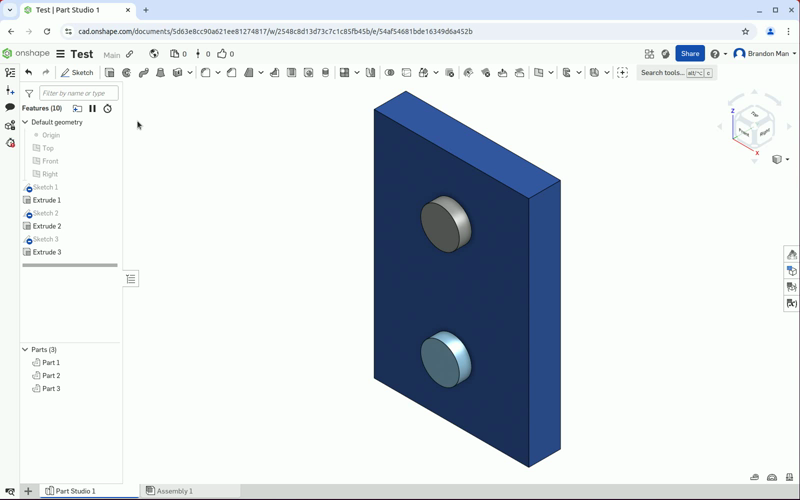
mouse_move(73, 189)
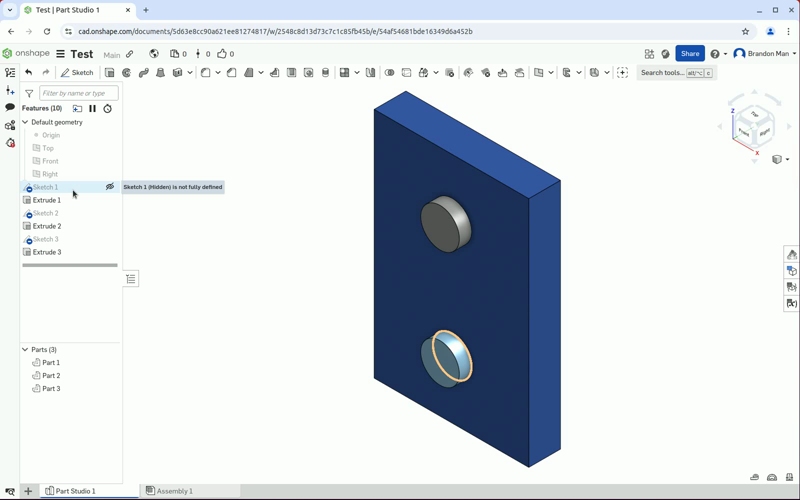
click(73, 189)